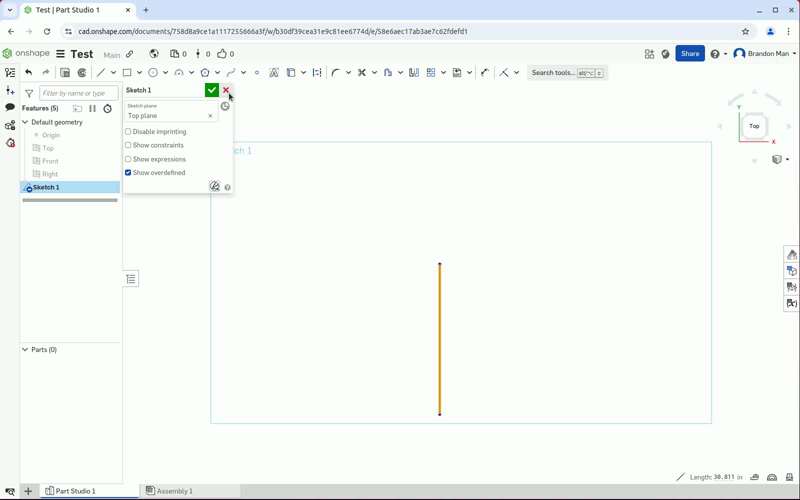
key(shift+h)
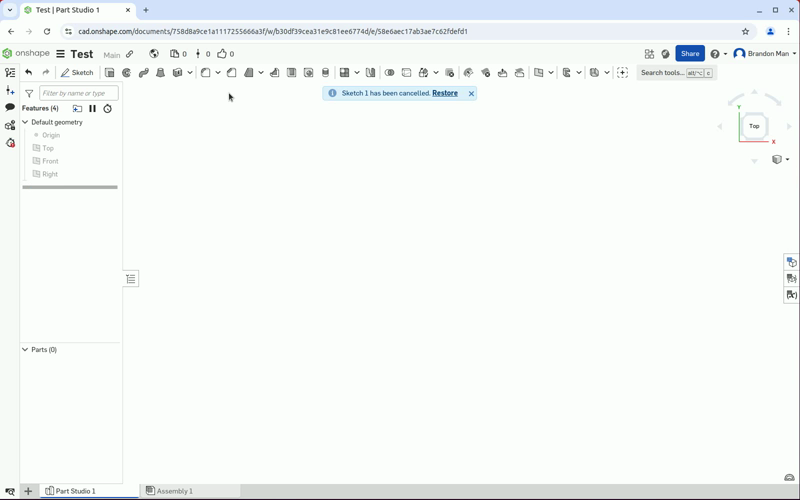
mouse_move(73, 352)
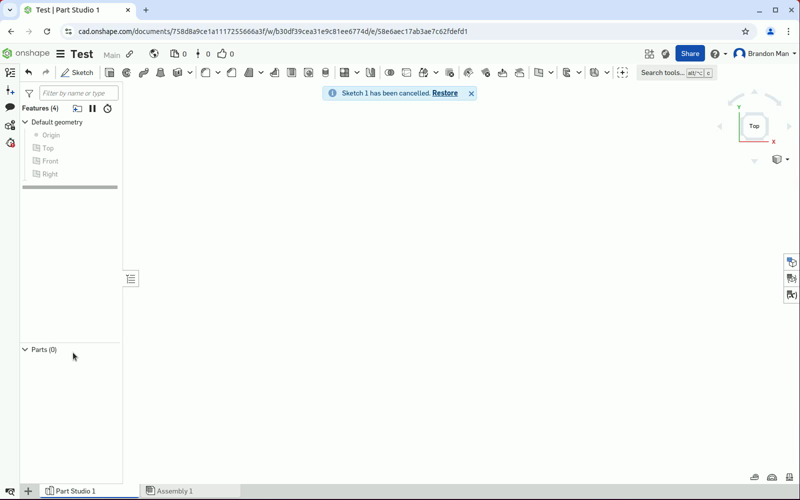
key(y)
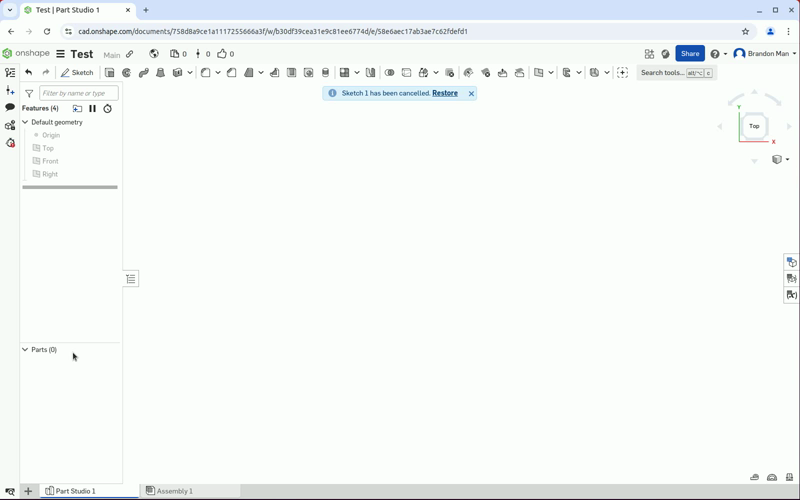
key(shift+p)
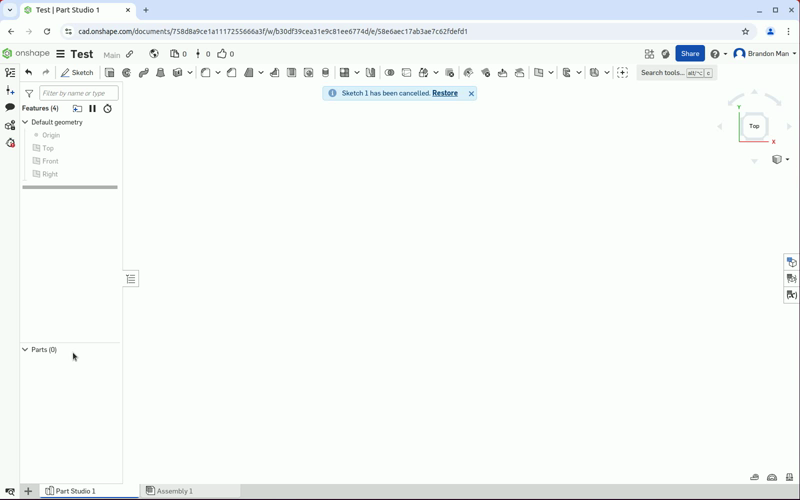
key(space)
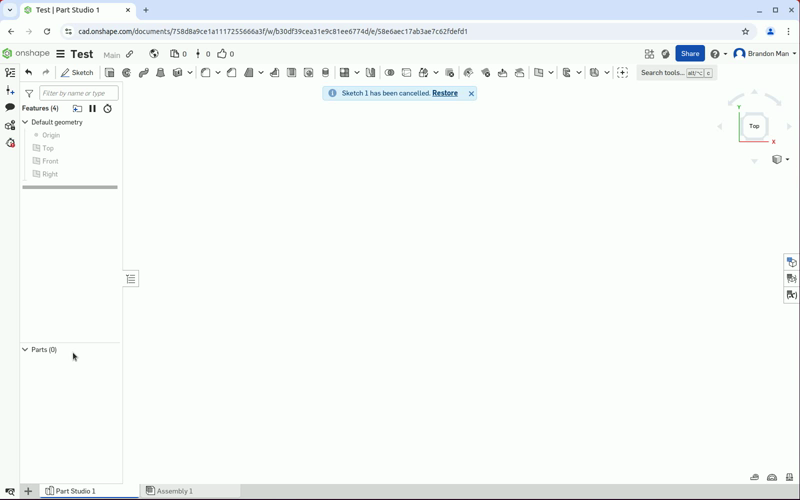
key_down(shift)
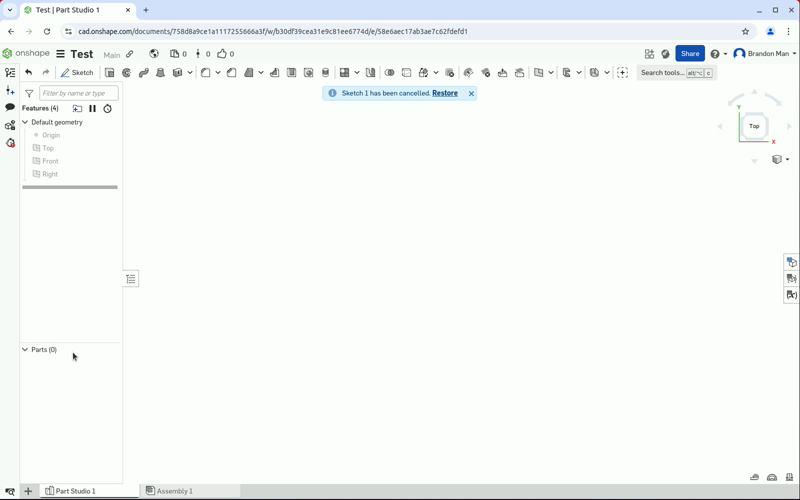
key(up)
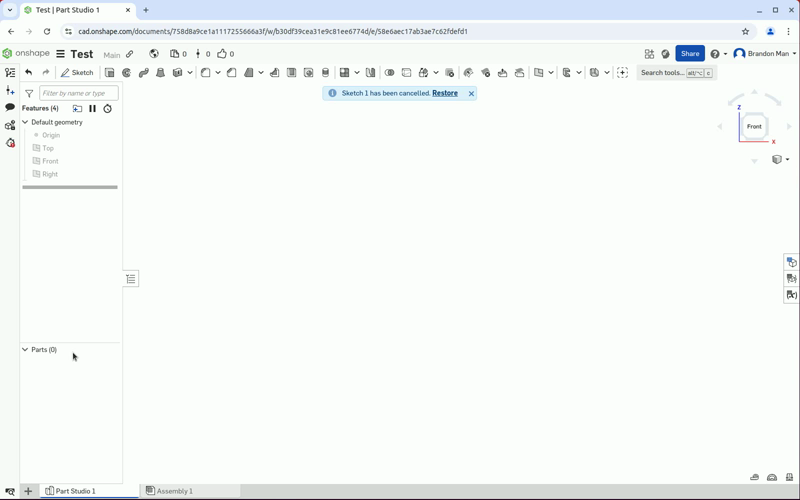
key_up(shift)
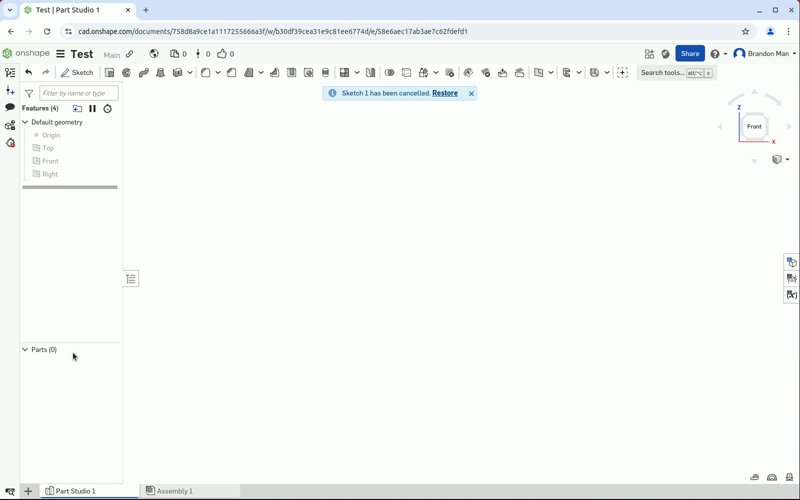
mouse_move(73, 352)
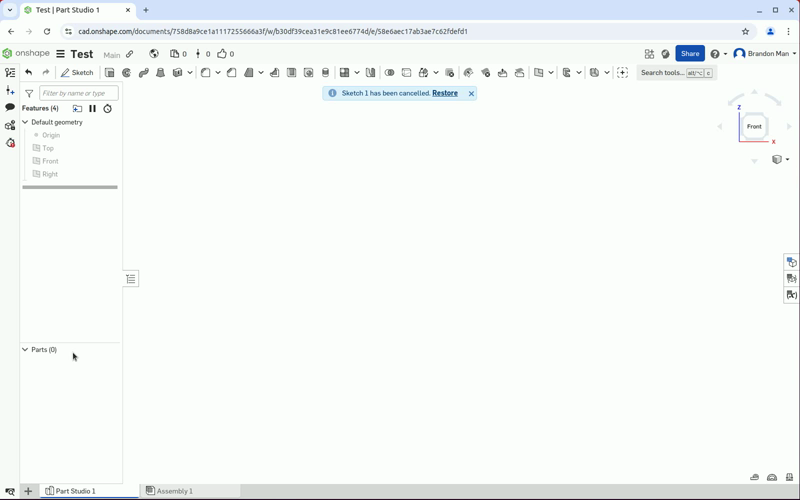
key(shift+y)
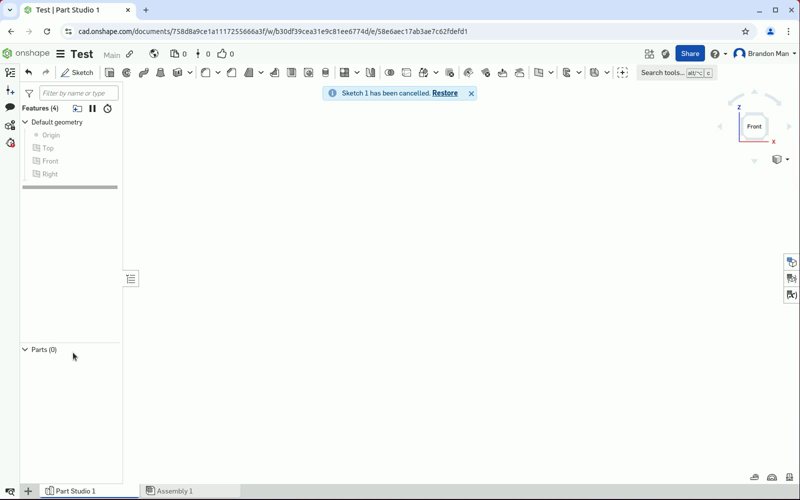
key(shift+s)
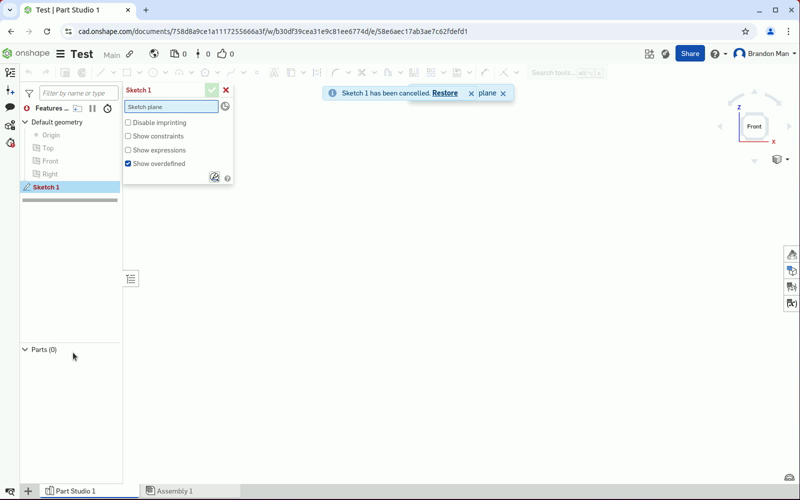
mouse_move(73, 163)
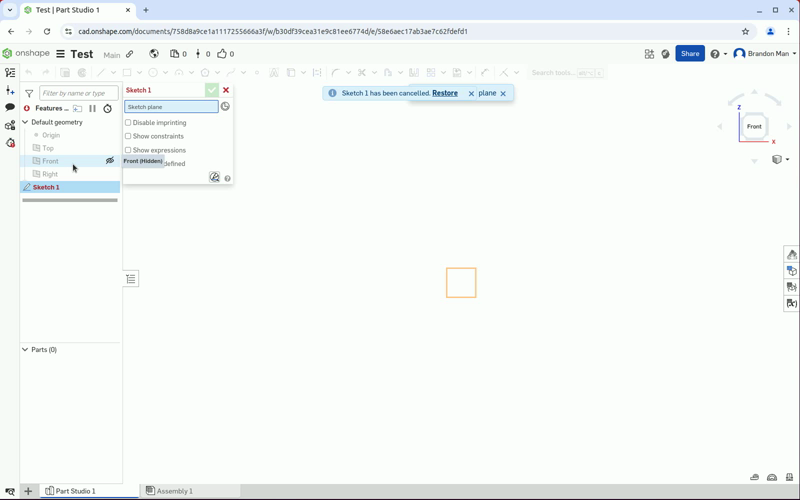
click(73, 163)
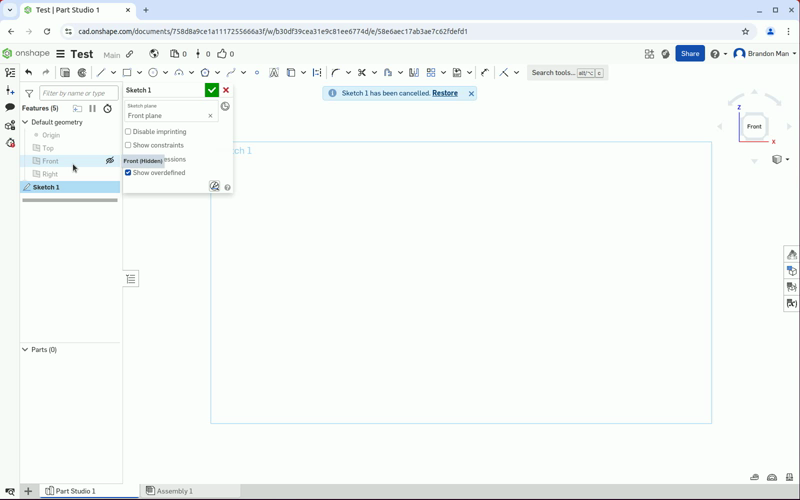
mouse_move(73, 352)
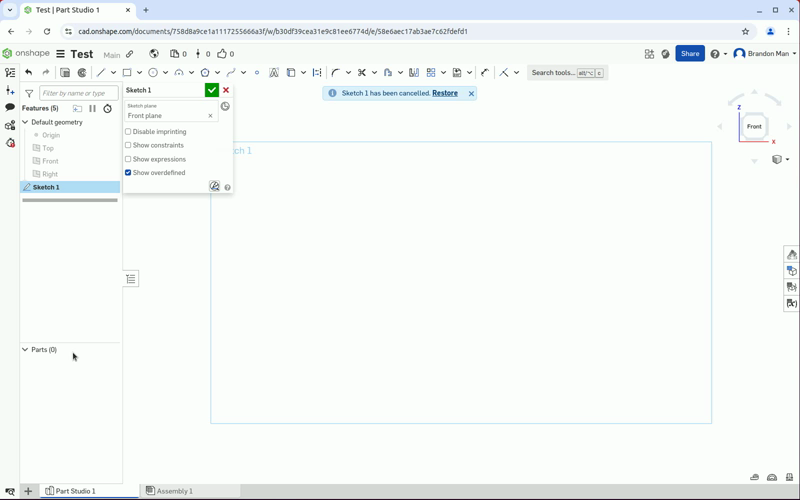
key(y)
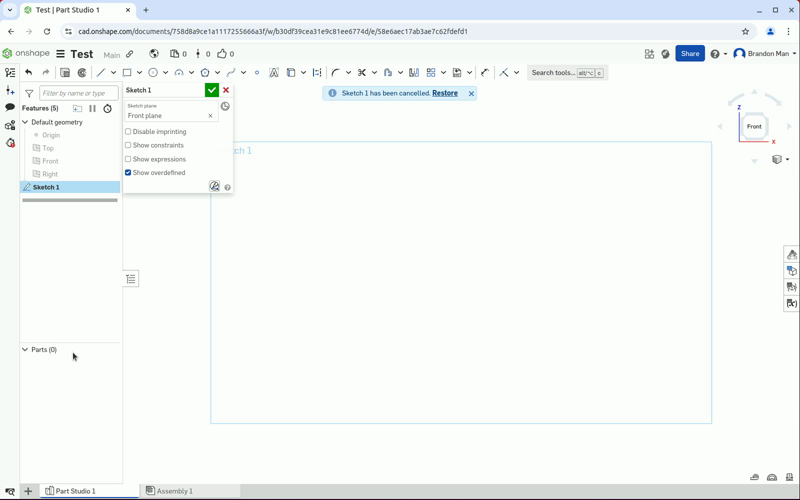
key(l)
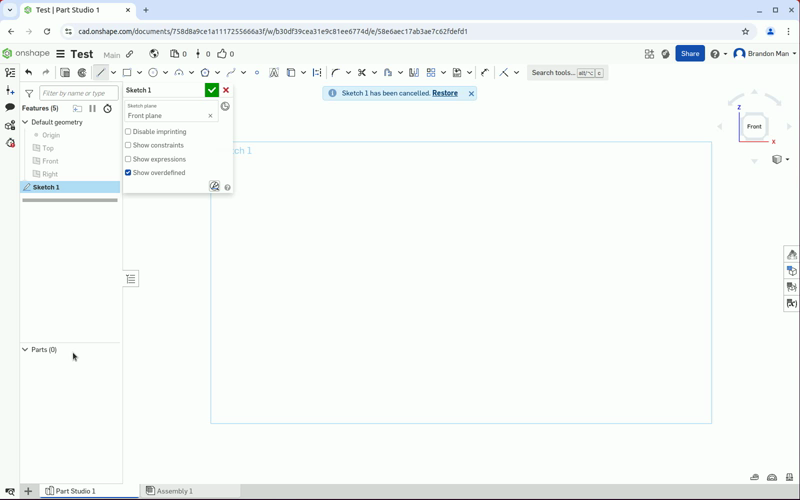
key_down(shift)
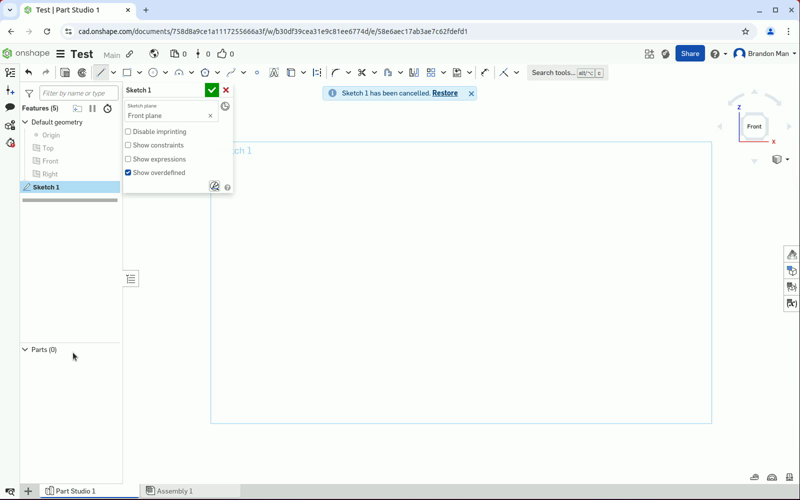
mouse_move(396, 335)
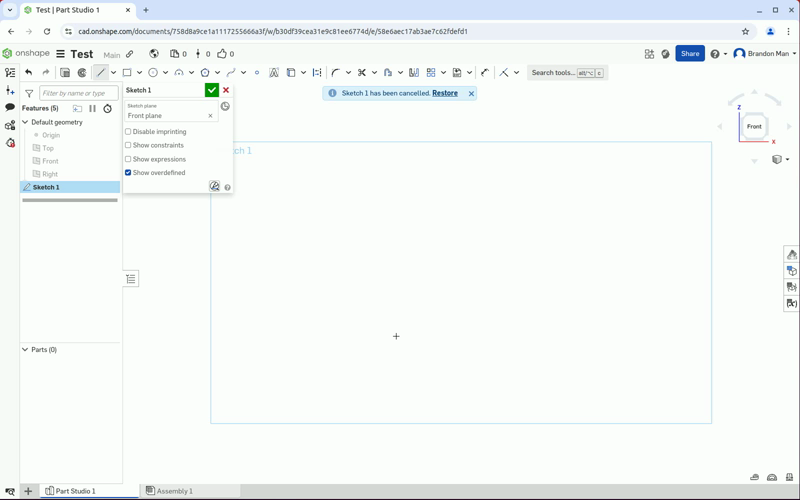
click(396, 335)
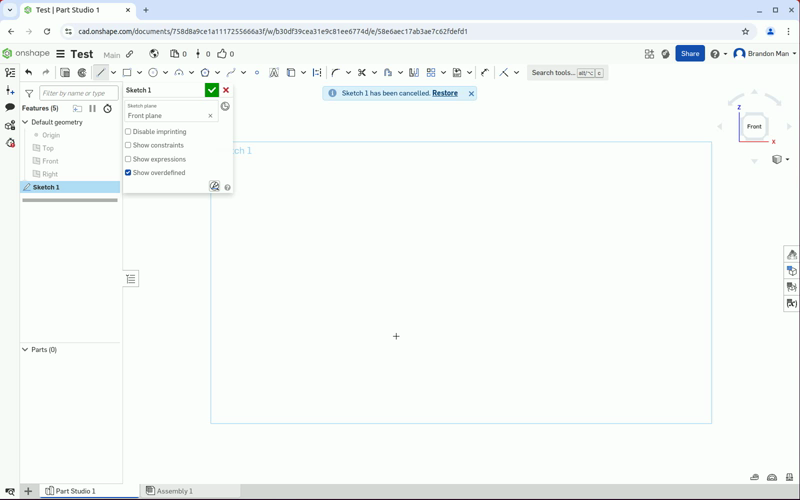
key_up(shift)
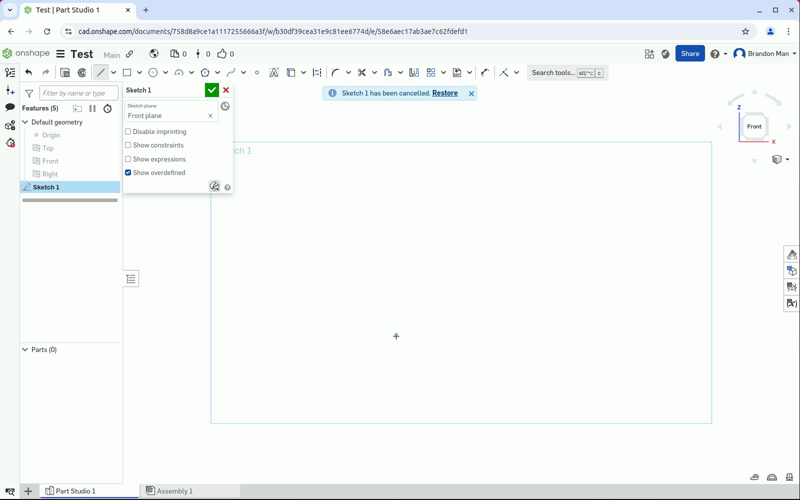
key_down(shift)
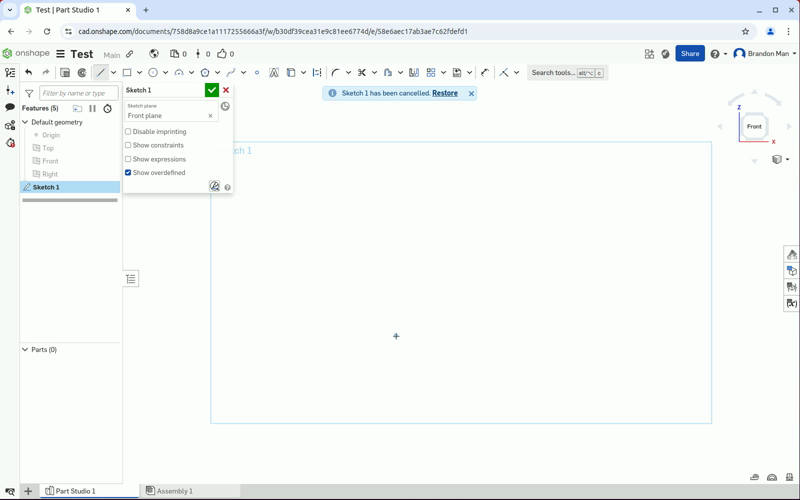
mouse_move(522, 335)
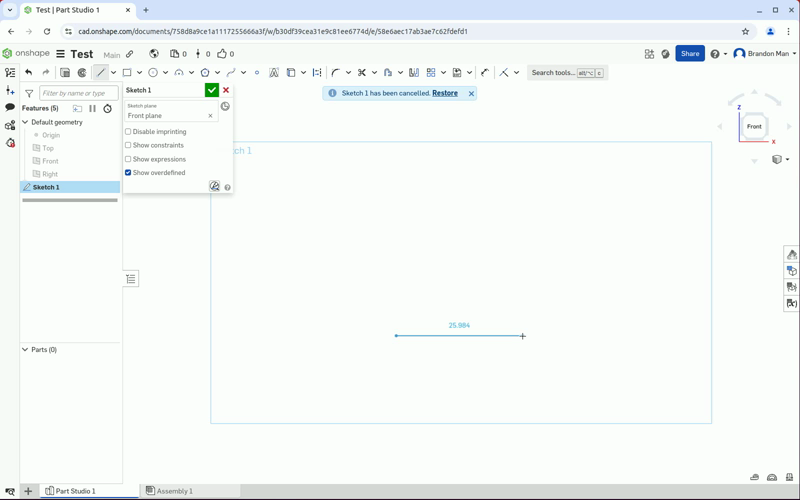
click(522, 335)
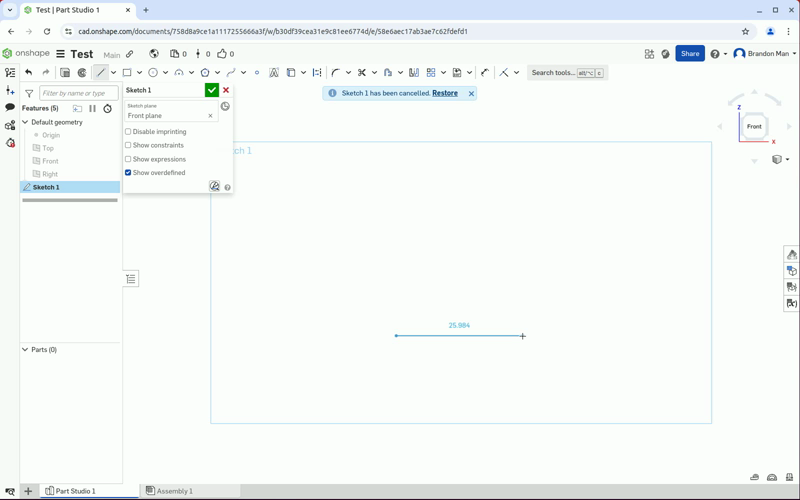
key_up(shift)
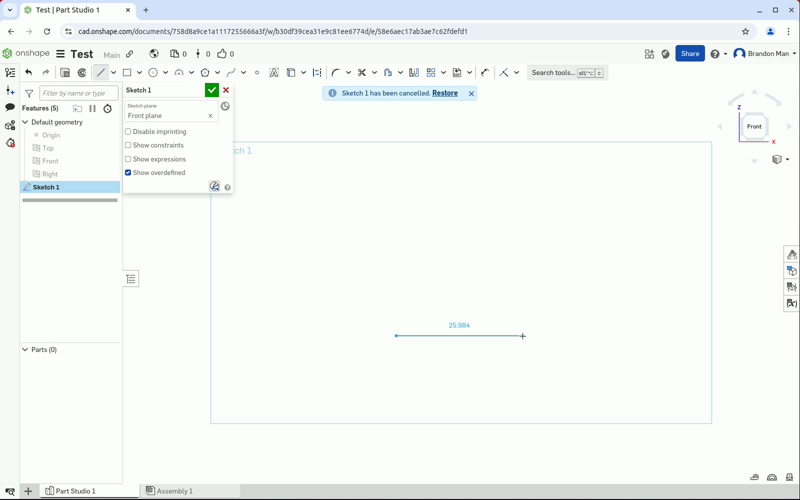
key_down(shift)
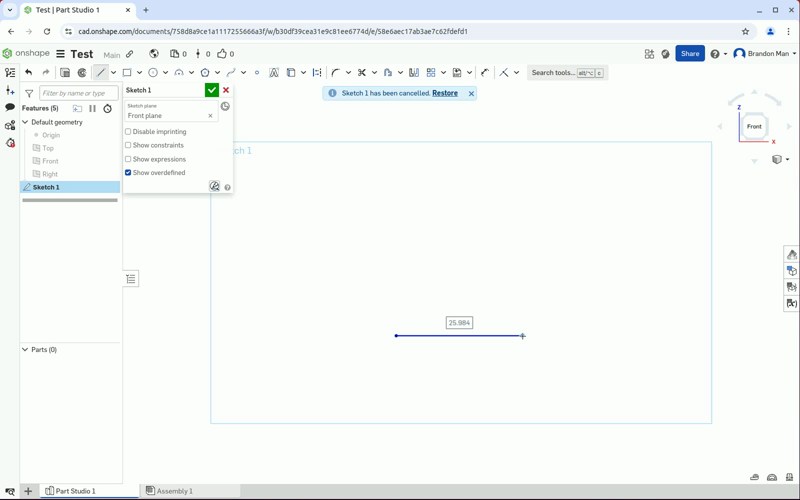
mouse_move(522, 226)
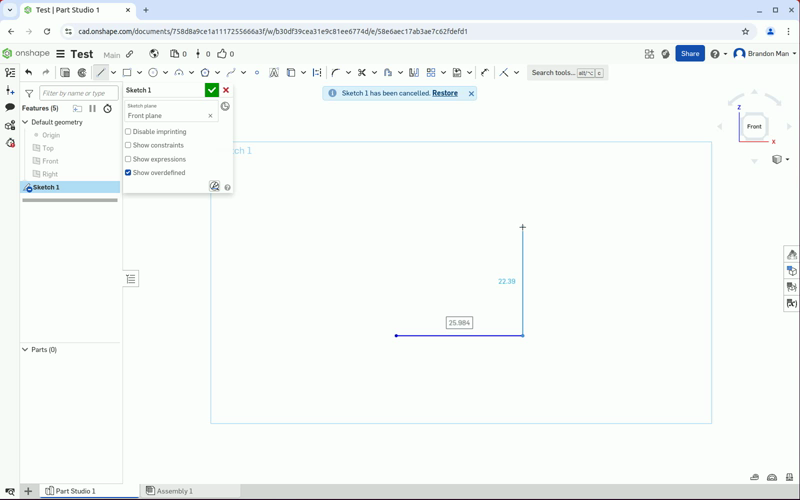
click(522, 226)
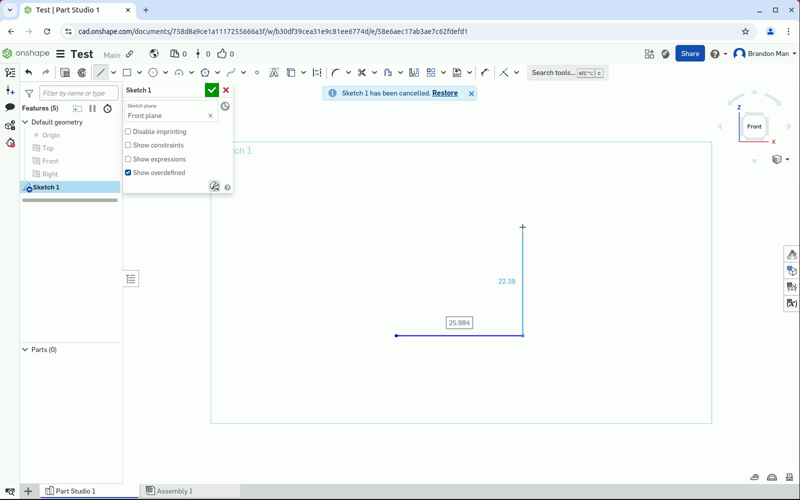
key_up(shift)
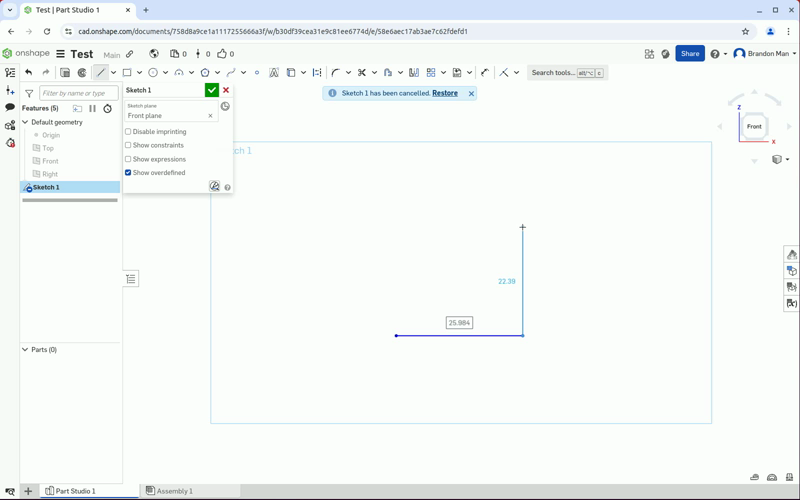
key_down(shift)
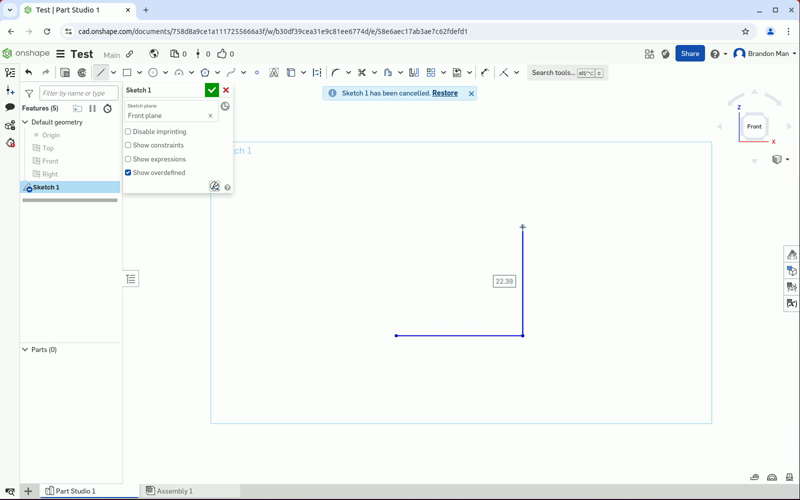
mouse_move(396, 226)
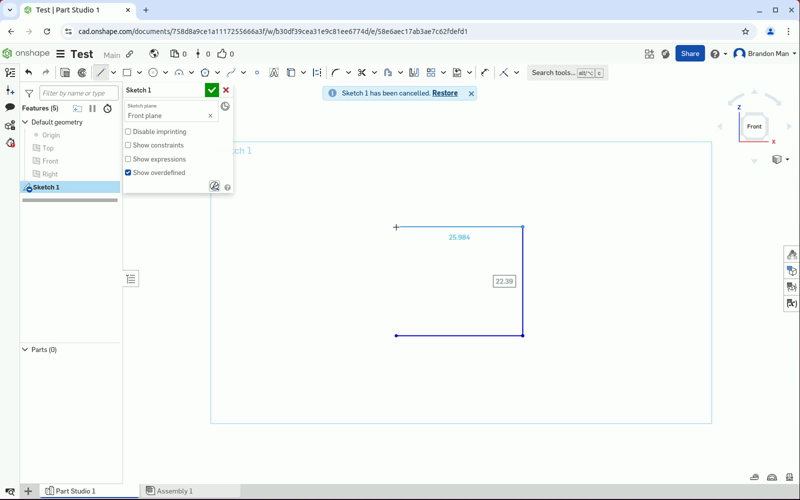
click(396, 226)
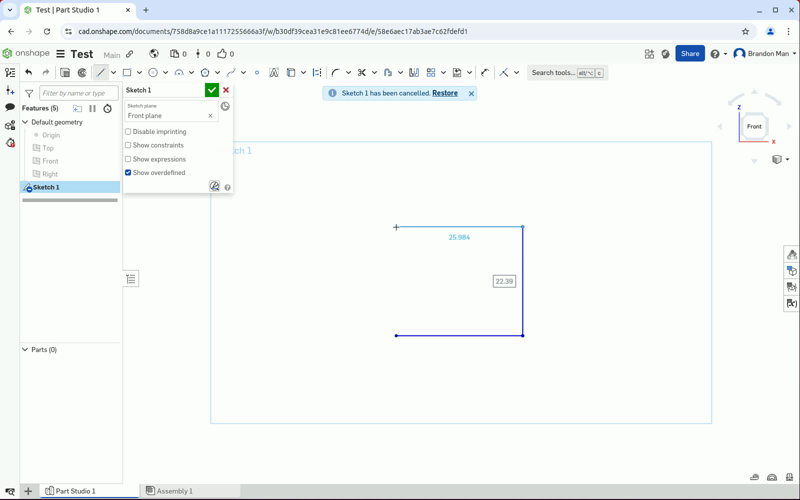
key_up(shift)
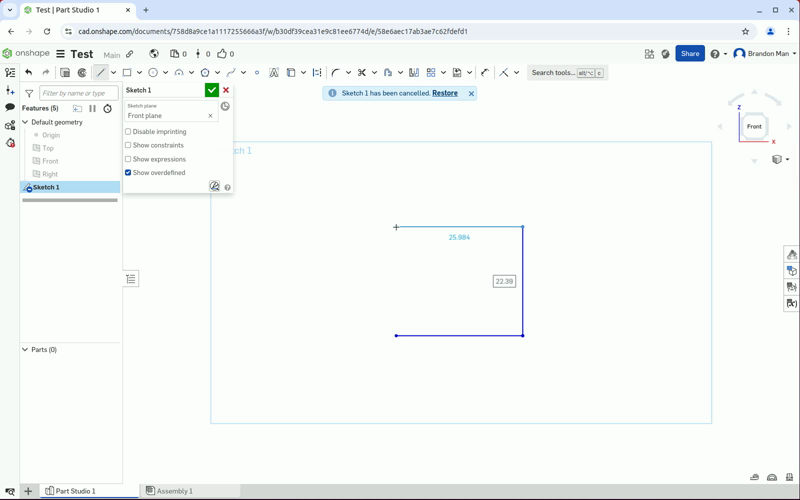
key_down(shift)
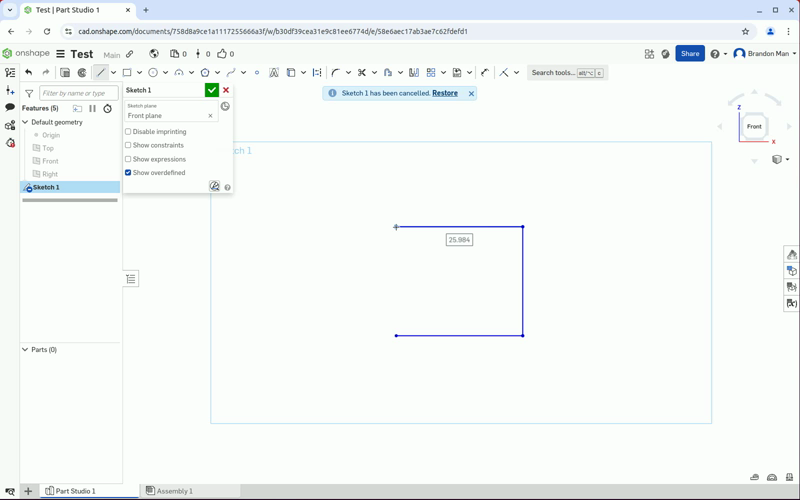
mouse_move(396, 335)
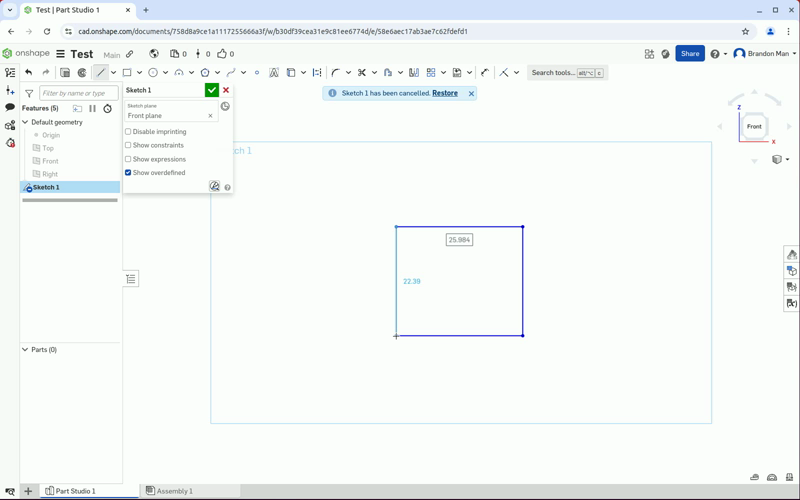
key_up(shift)
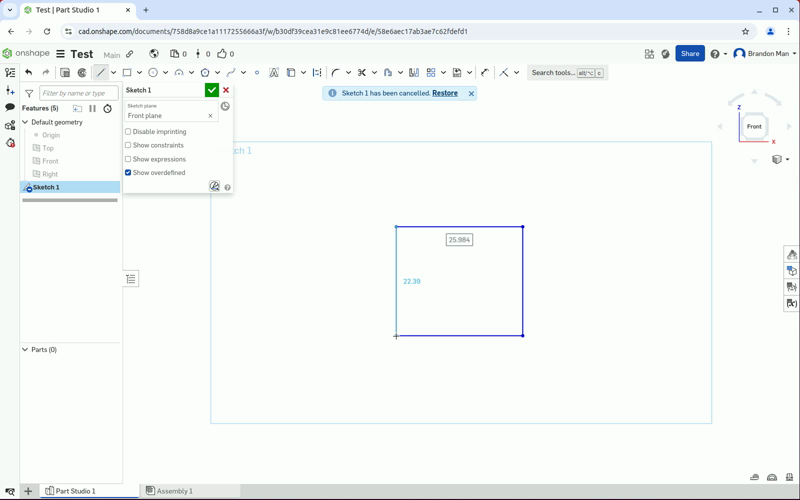
click(396, 335)
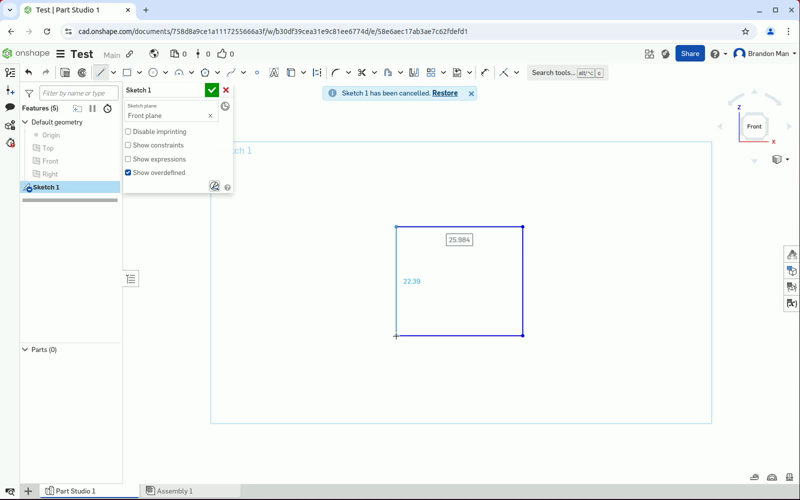
key(esc)
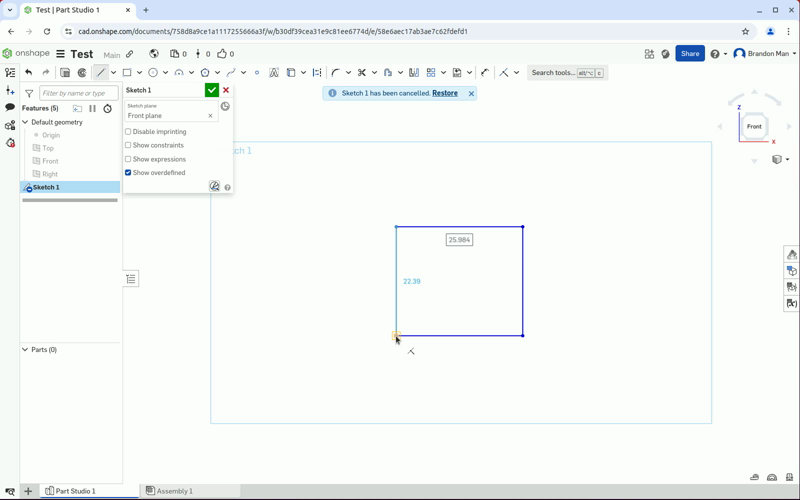
key(c)
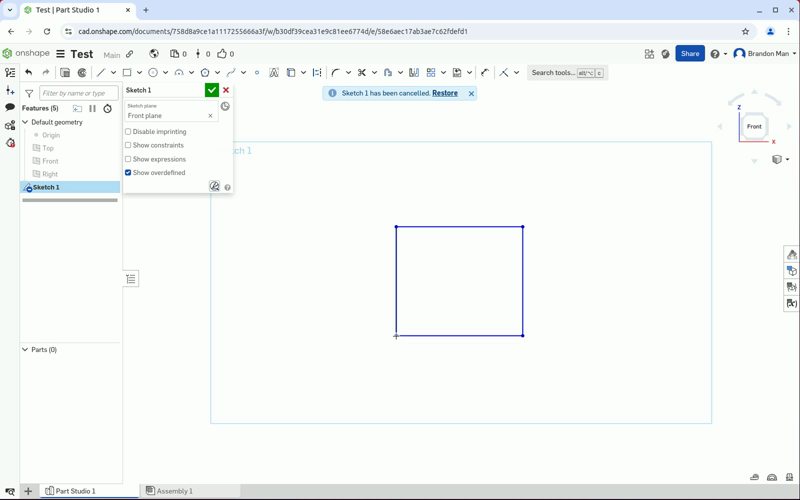
key_down(shift)
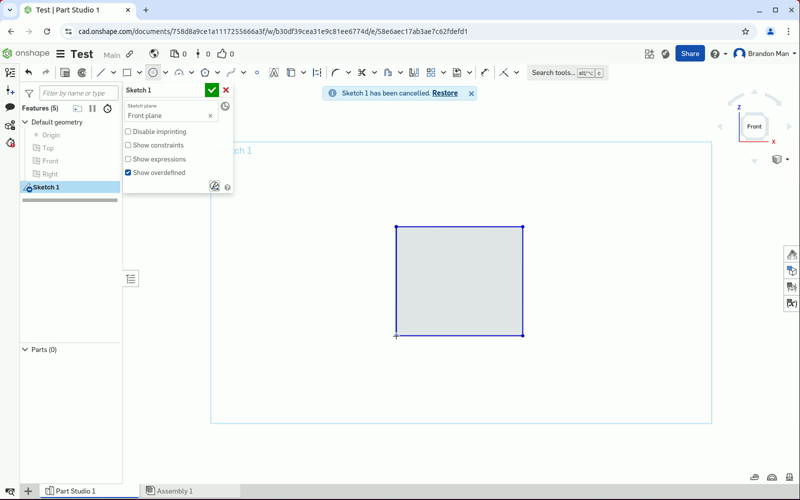
mouse_move(460, 283)
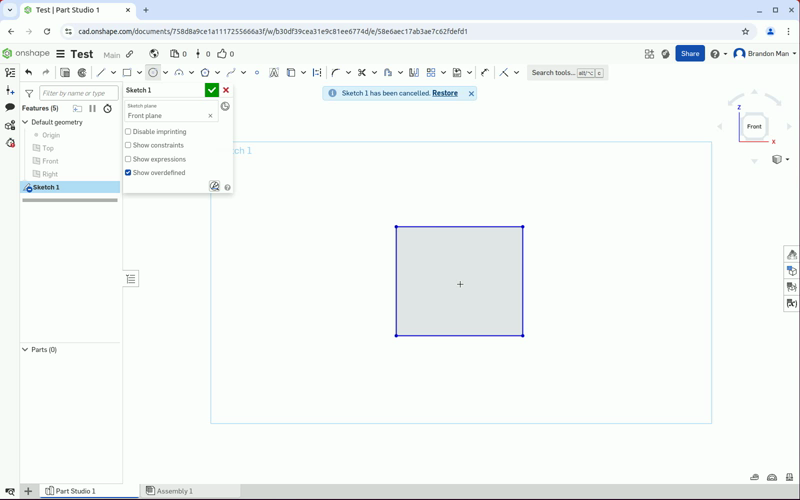
click(460, 283)
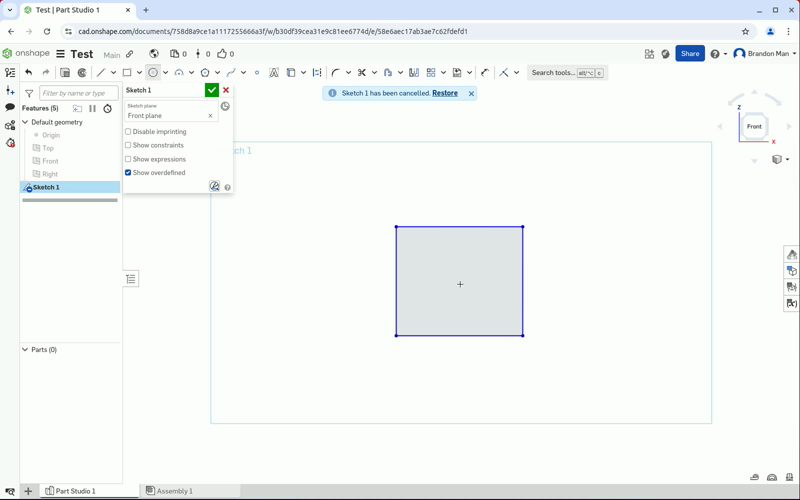
key_up(shift)
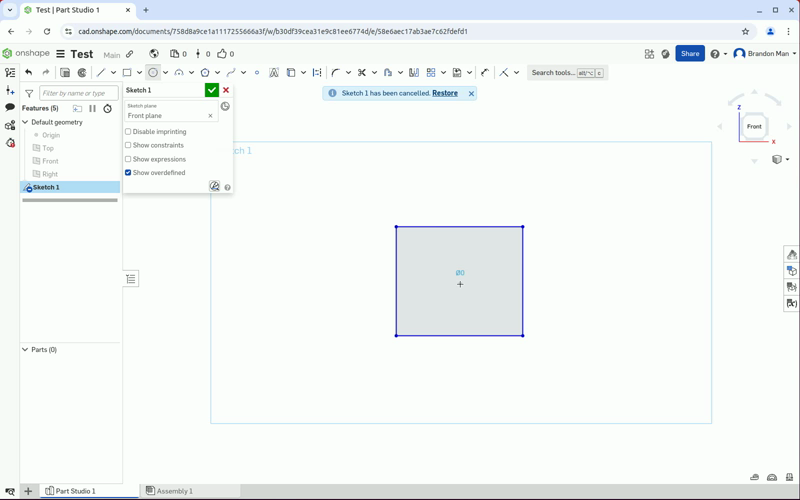
mouse_move(502, 283)
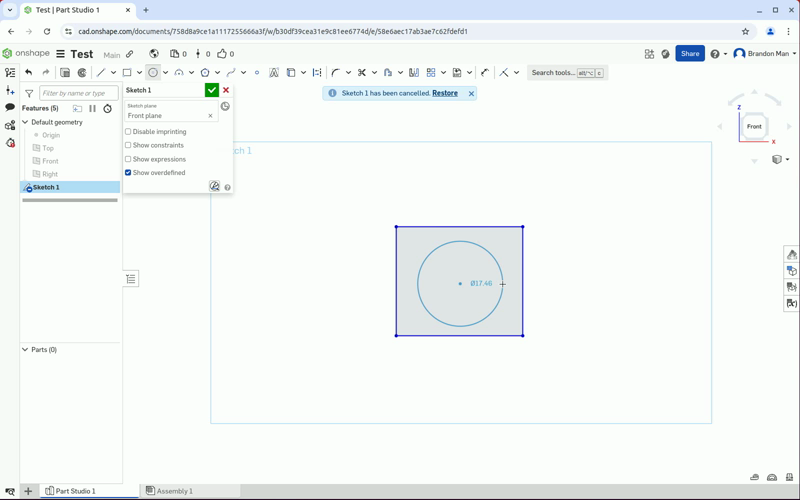
click(502, 283)
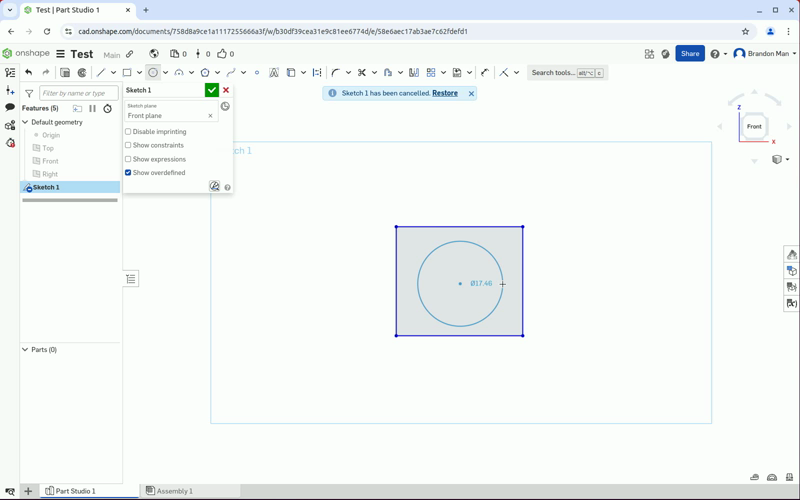
key(esc)
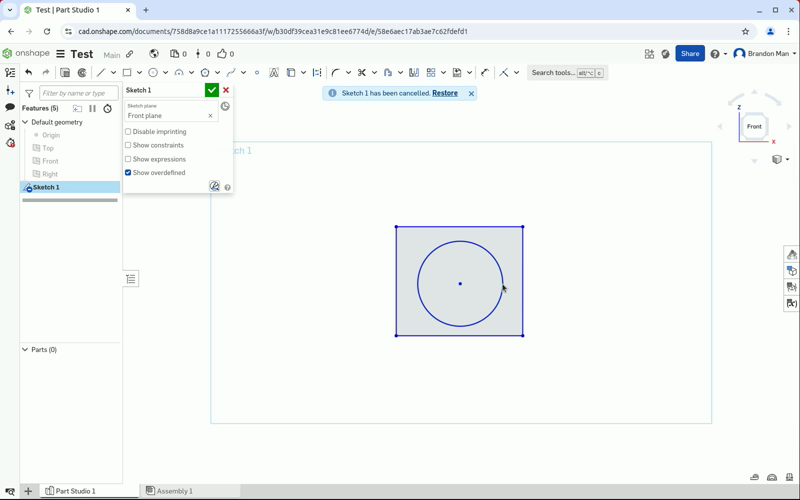
mouse_move(515, 237)
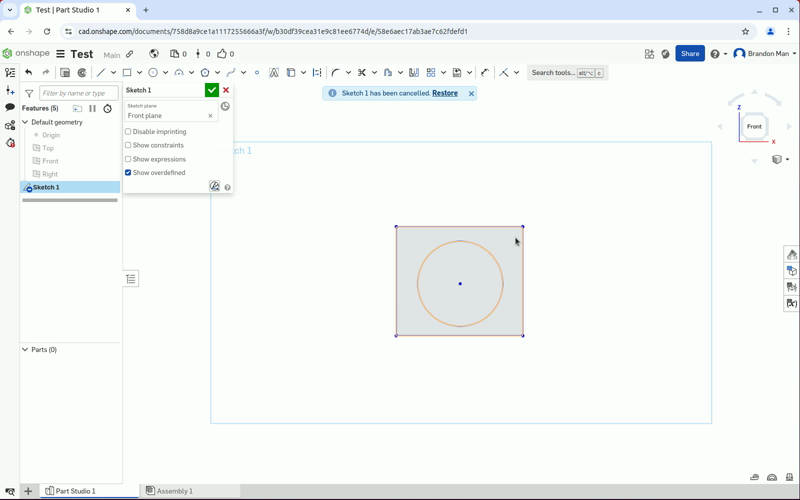
click(515, 237)
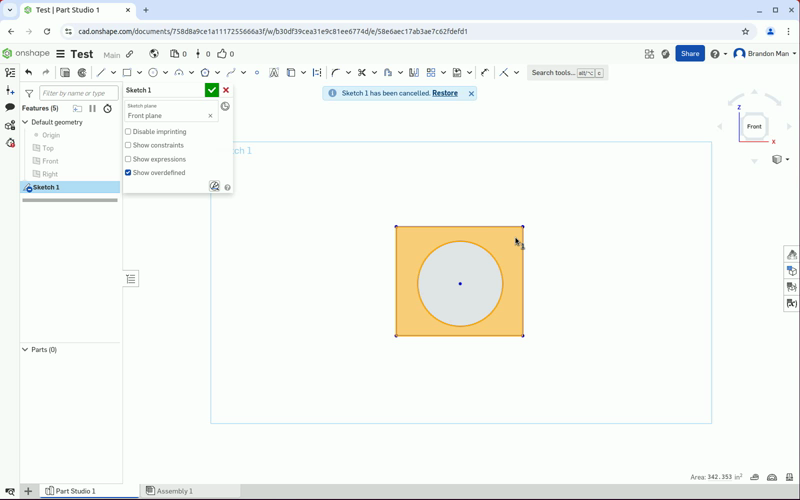
mouse_move(73, 352)
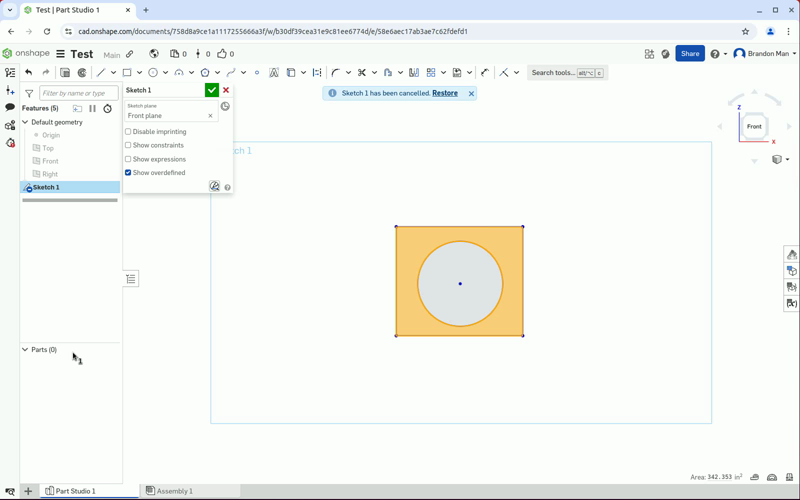
key(shift+y)
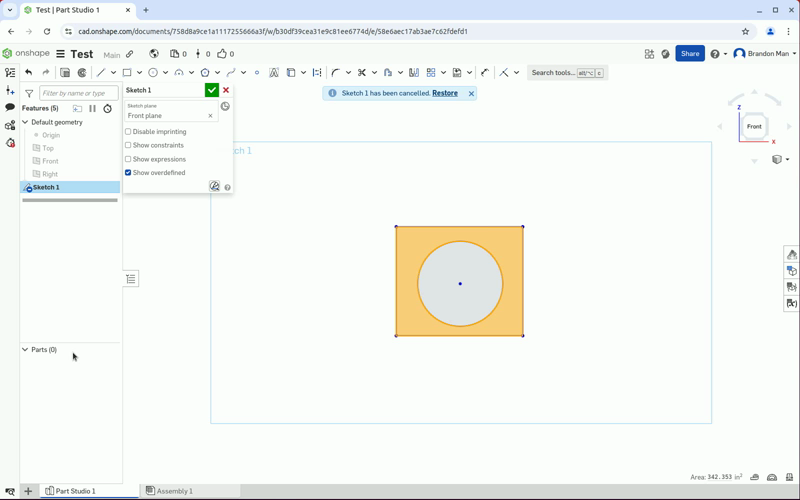
key(shift+e)
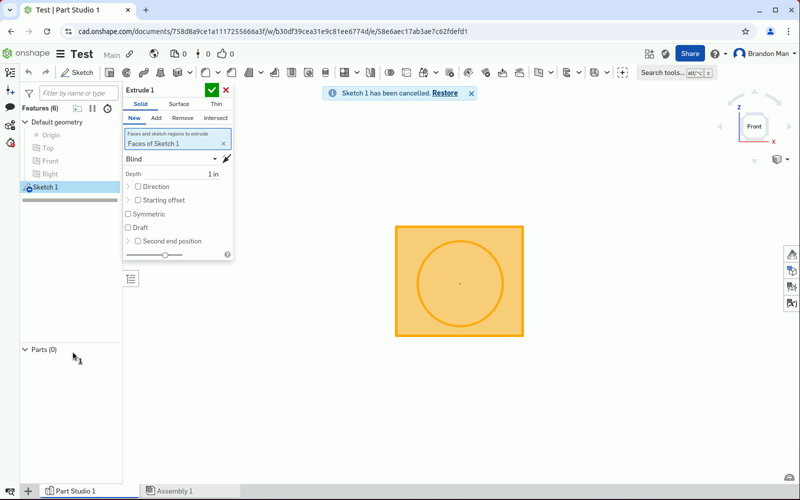
mouse_move(143, 106)
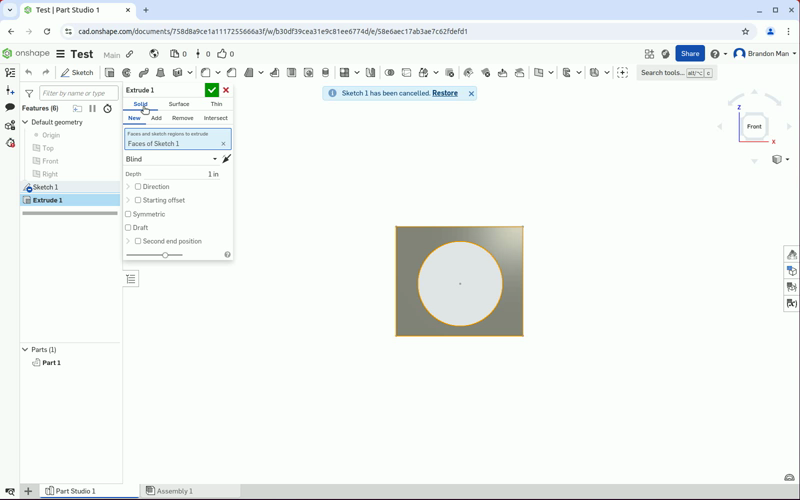
click(143, 106)
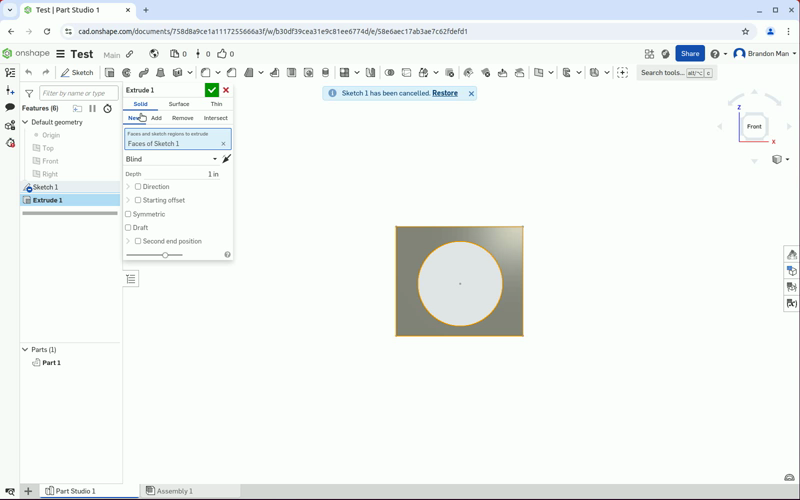
mouse_move(137, 120)
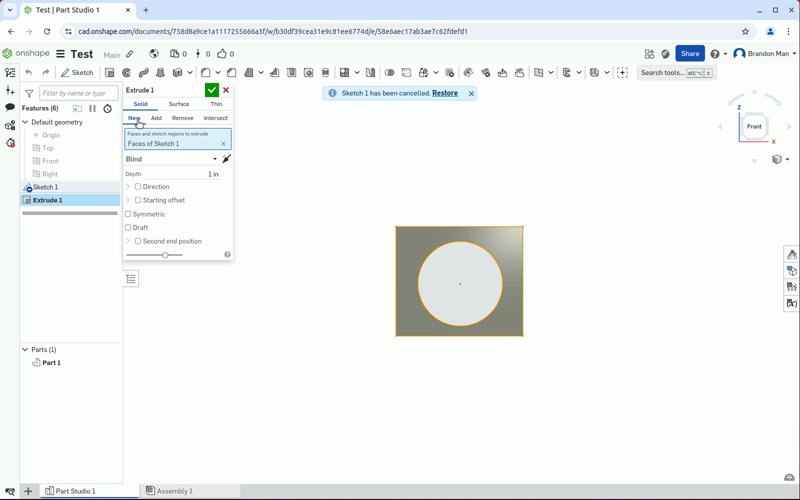
click(137, 120)
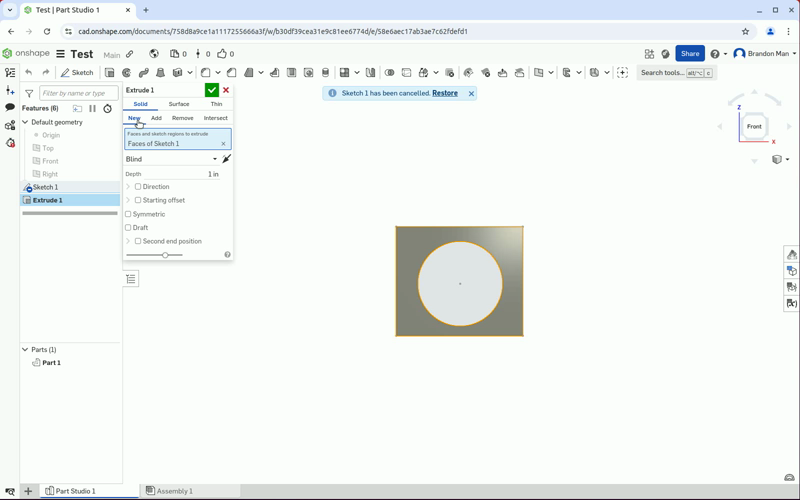
key(tab, 4)
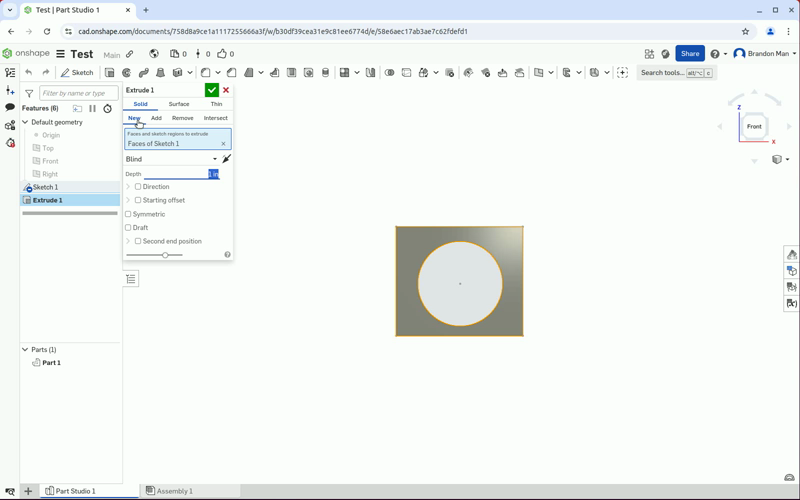
text(23.108)
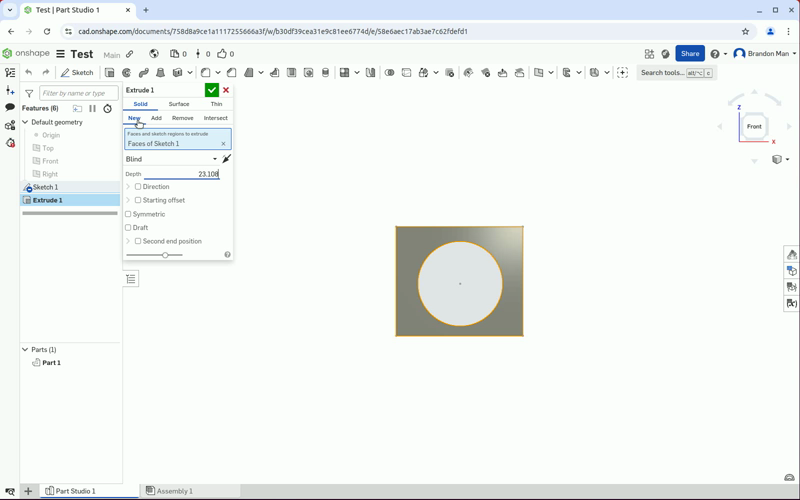
key(enter)
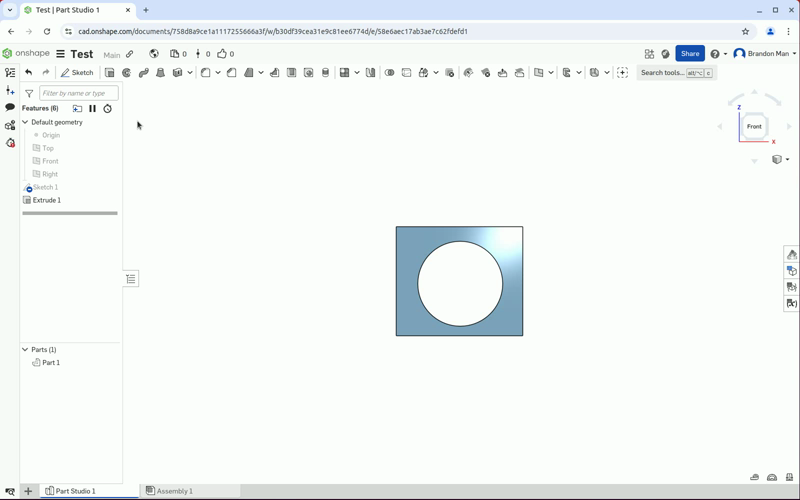
key(shift+h)
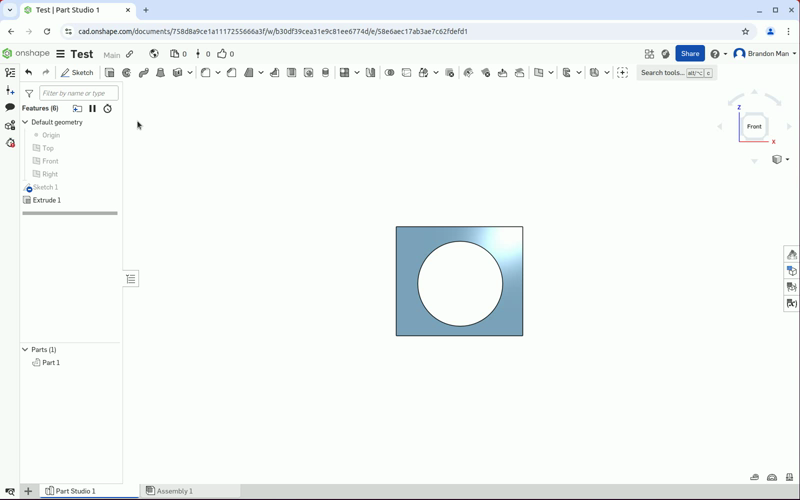
key(shift+h)
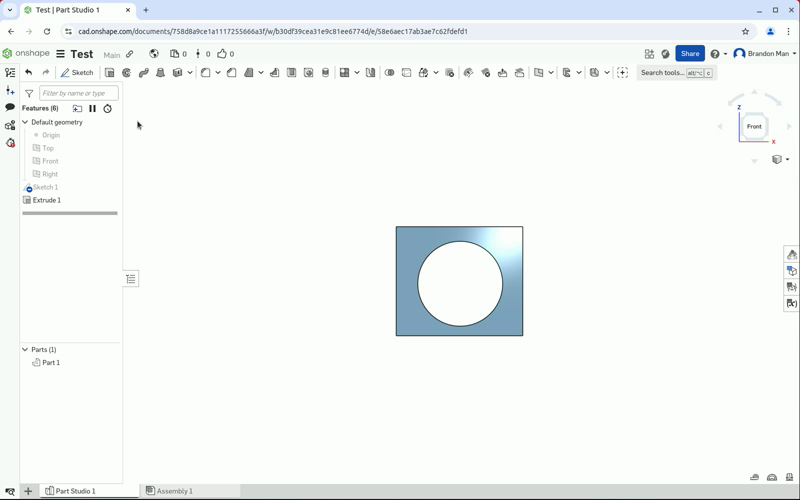
mouse_move(73, 189)
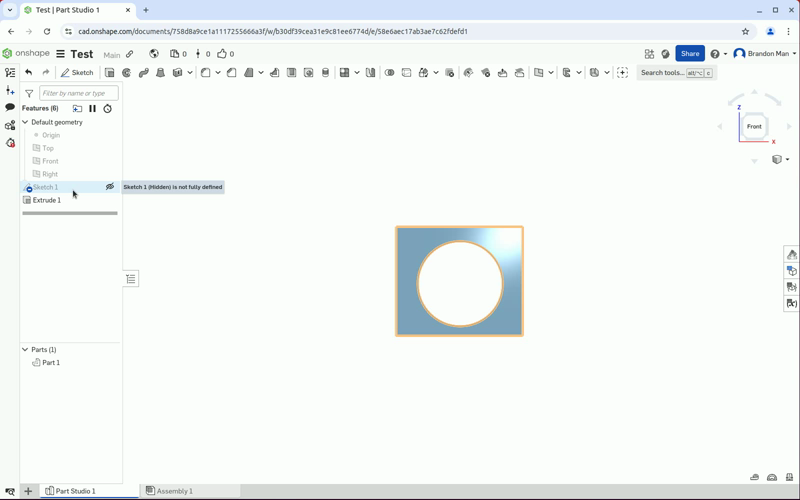
click(73, 189)
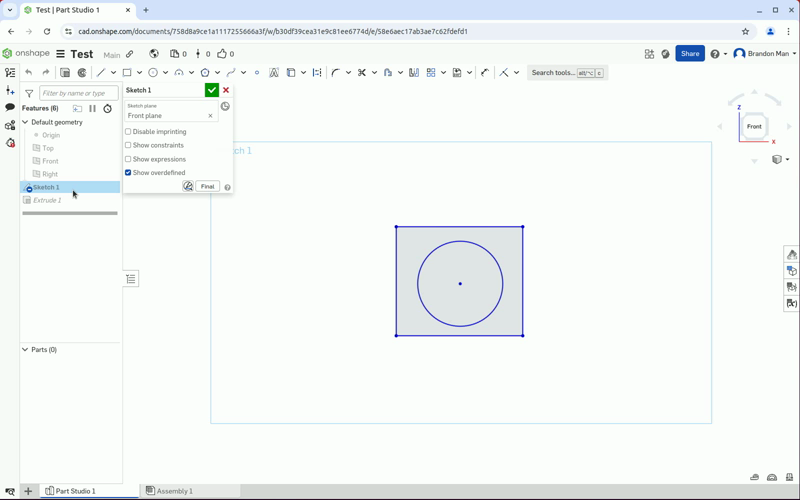
mouse_move(229, 92)
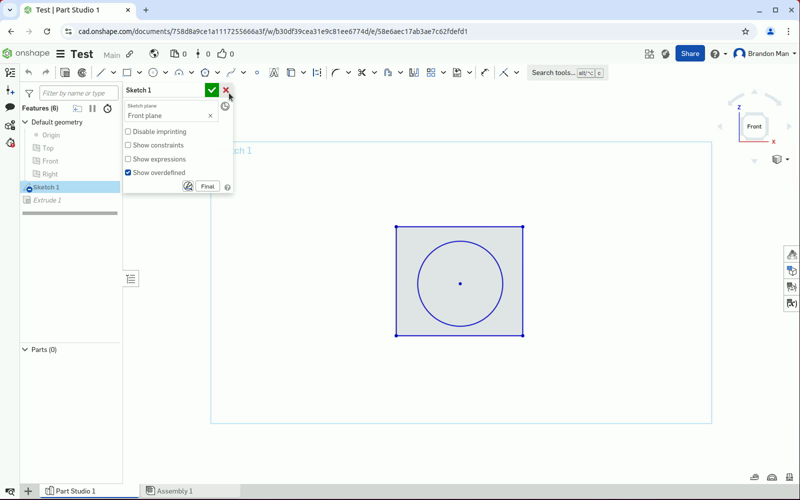
click(229, 92)
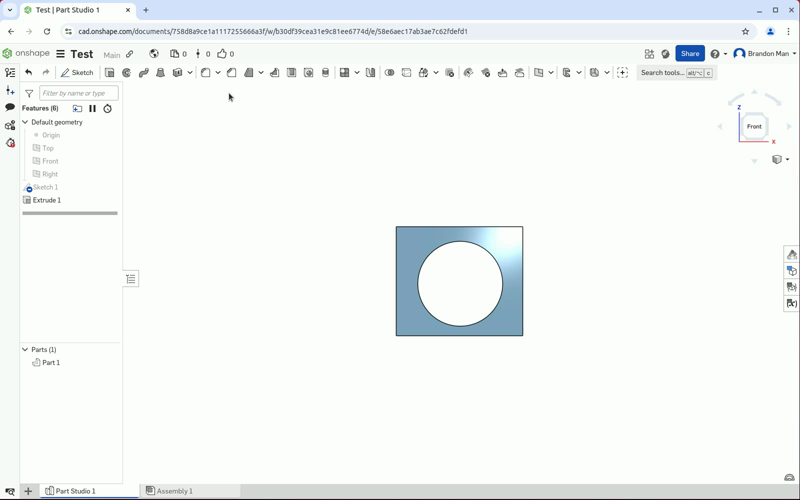
mouse_move(73, 352)
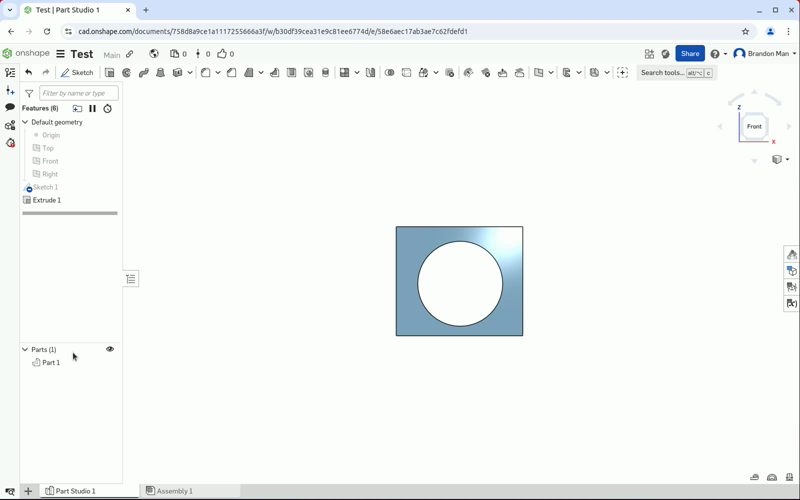
key(y)
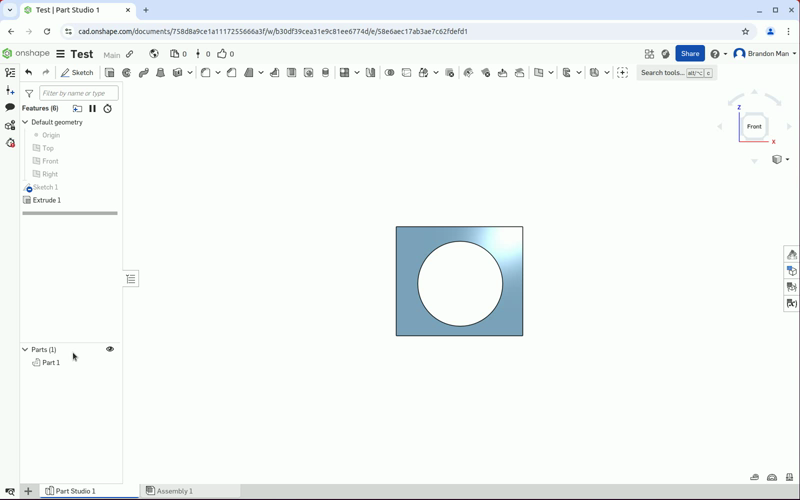
key(shift+p)
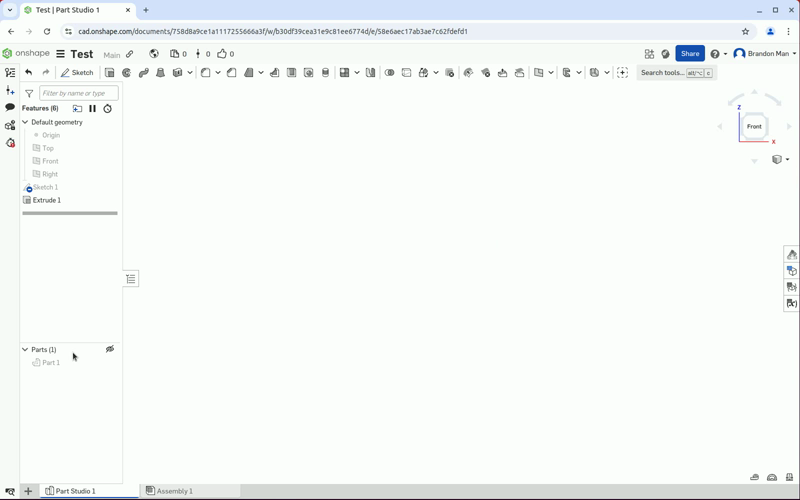
key(space)
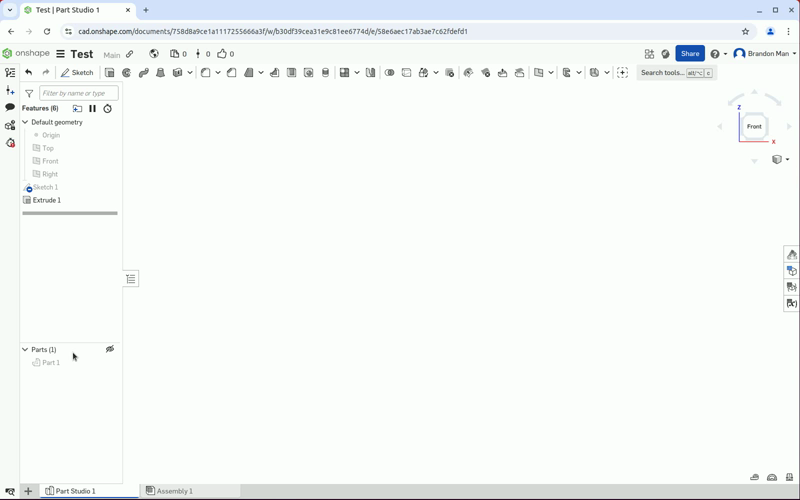
key_down(shift)
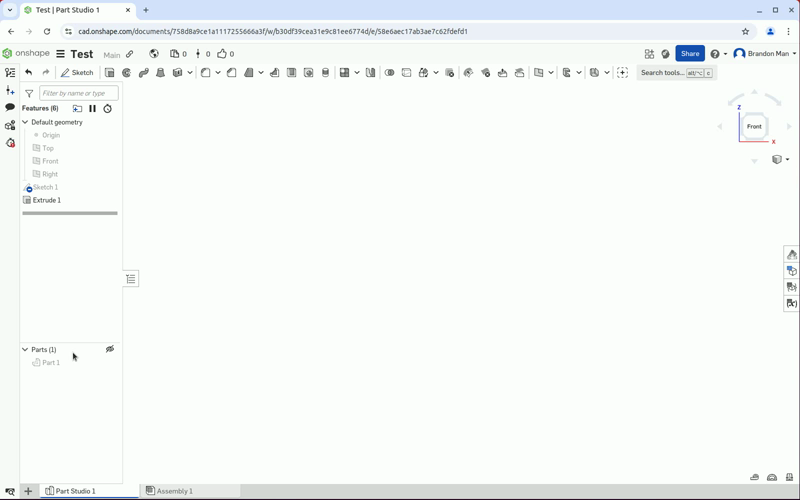
key(down)
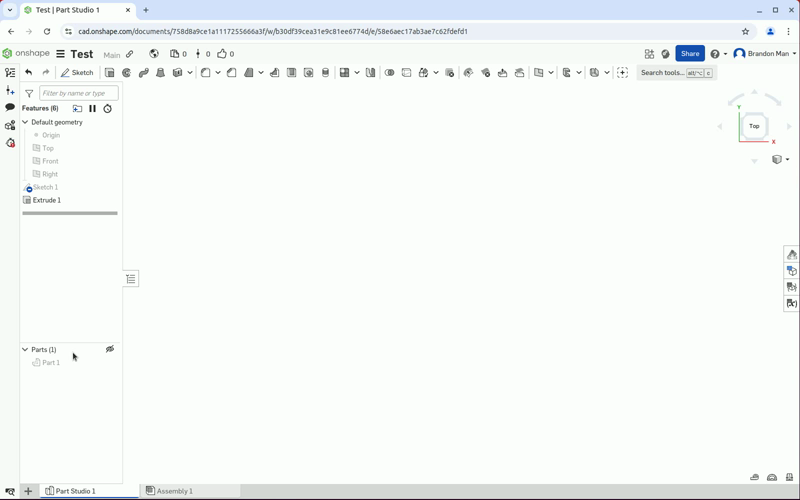
key_up(shift)
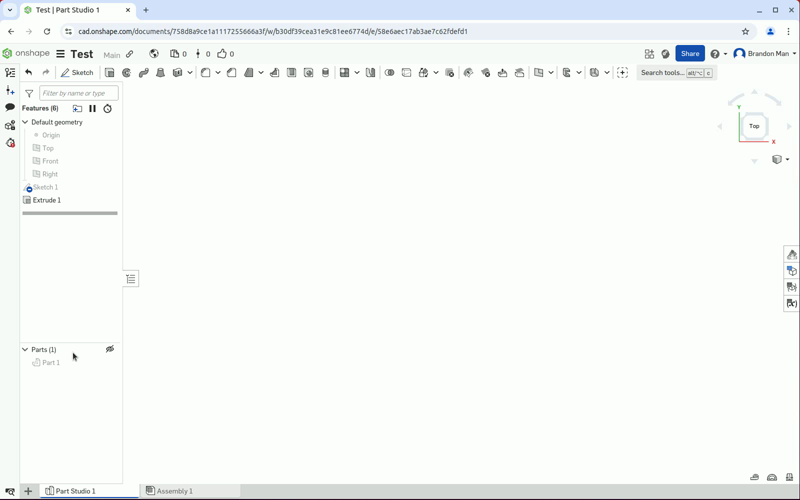
mouse_move(73, 352)
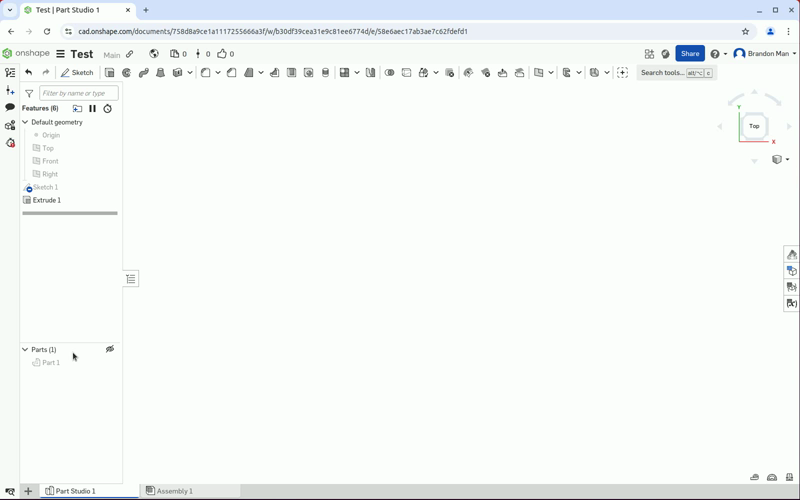
key(shift+y)
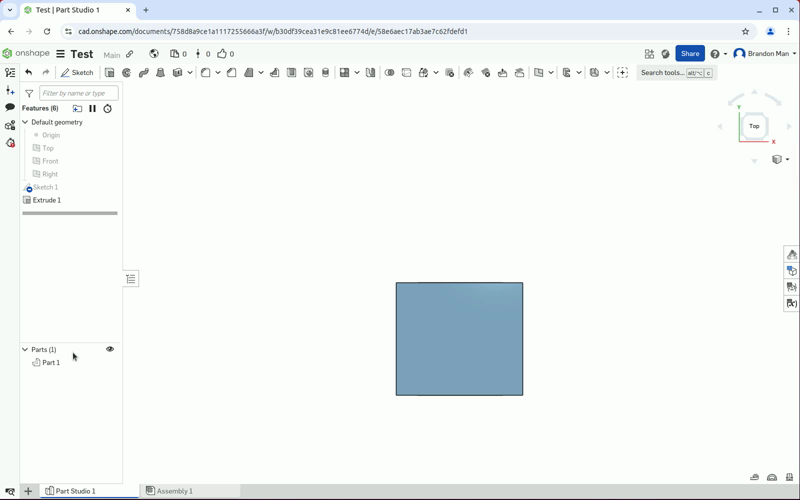
mouse_move(541, 75)
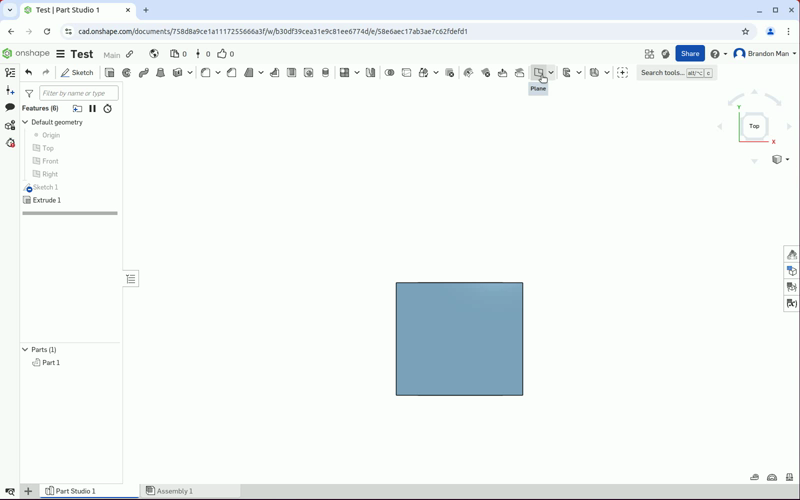
click(541, 75)
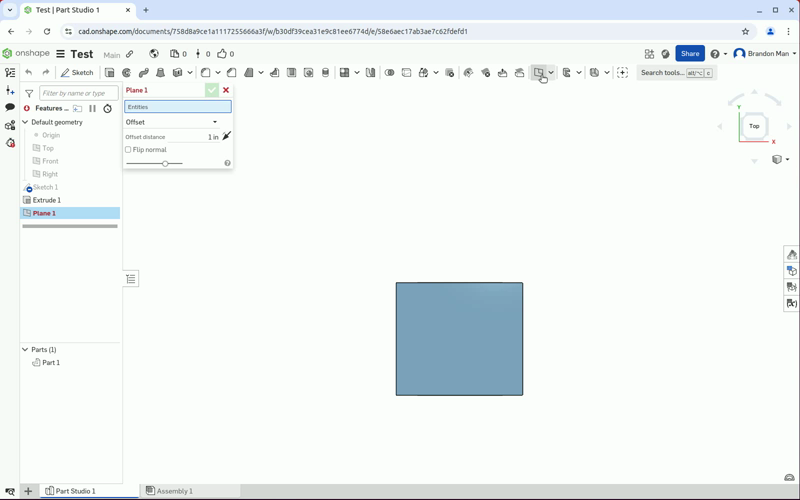
mouse_move(73, 150)
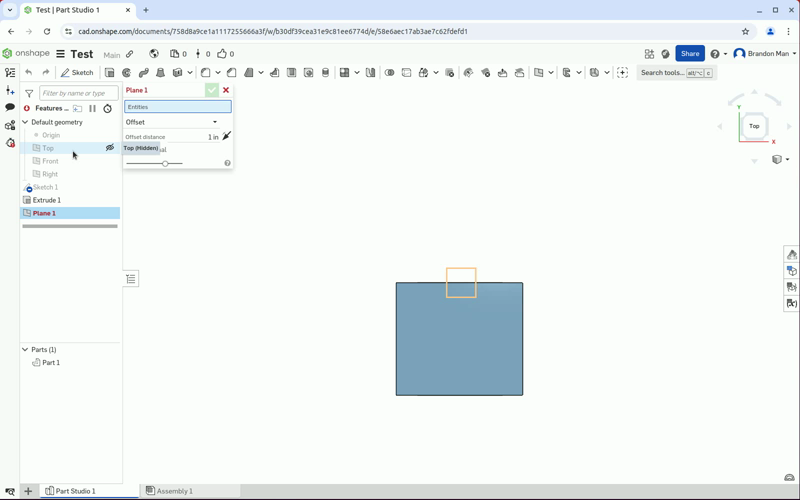
click(73, 150)
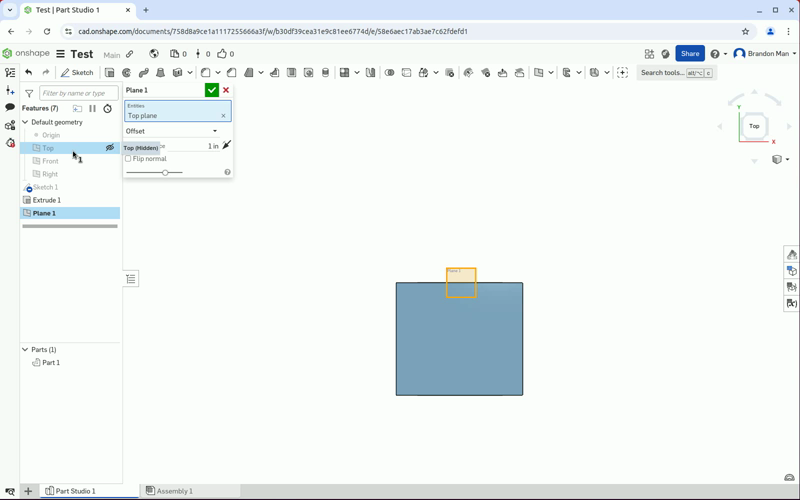
key(tab, 2)
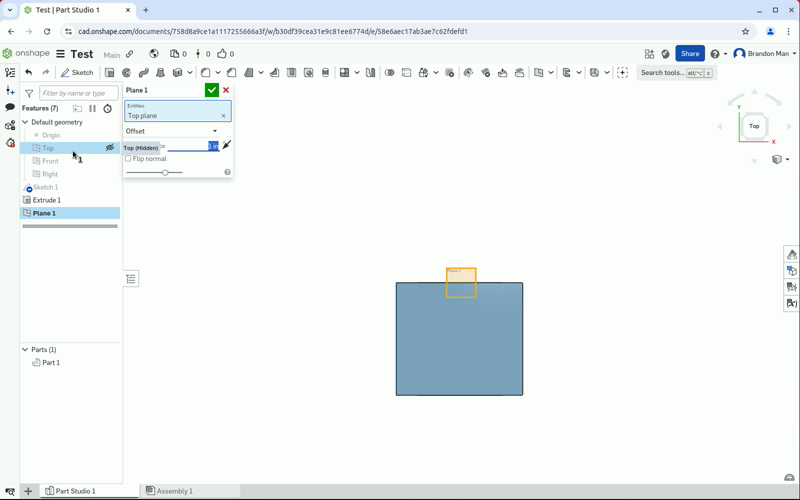
text(11.801)
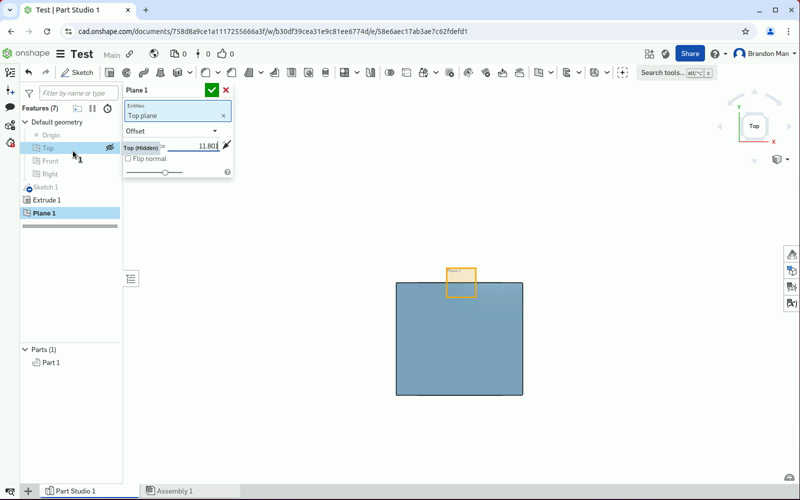
key(enter, 2)
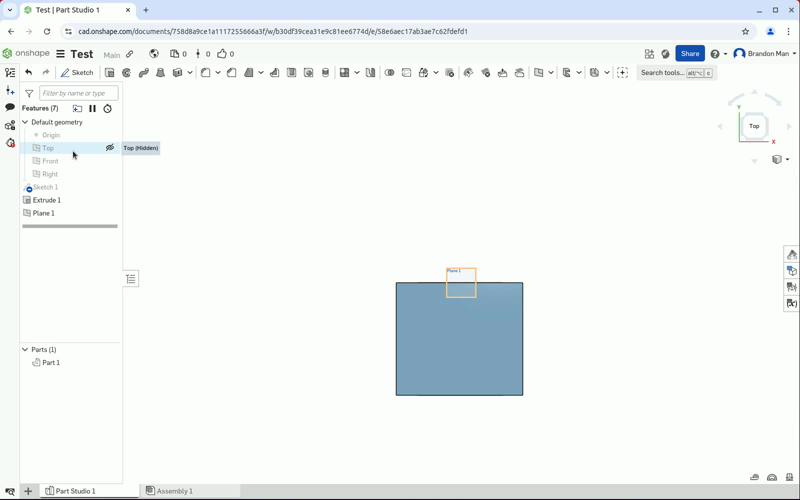
key(shift+s)
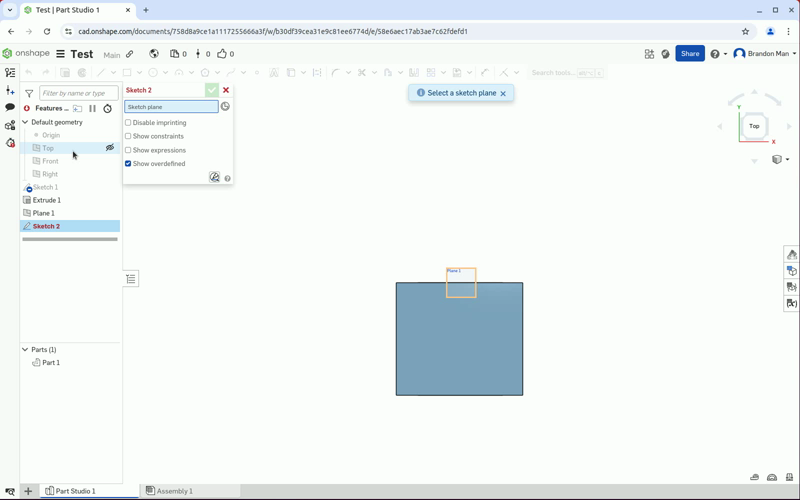
mouse_move(73, 215)
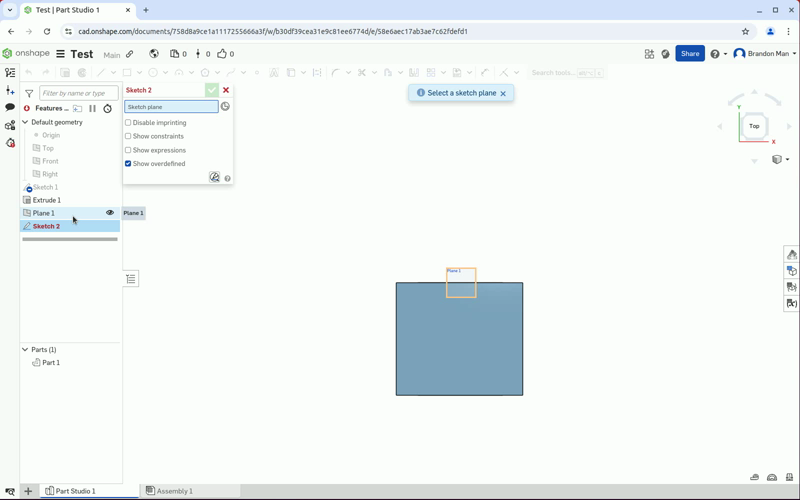
click(73, 215)
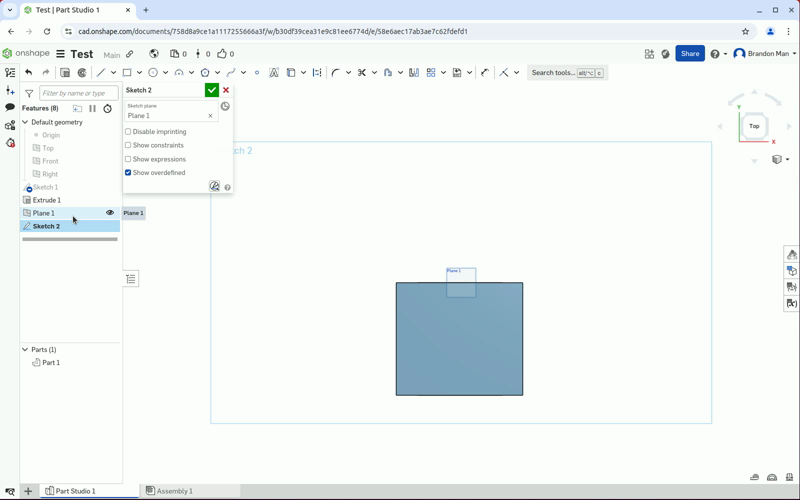
mouse_move(73, 352)
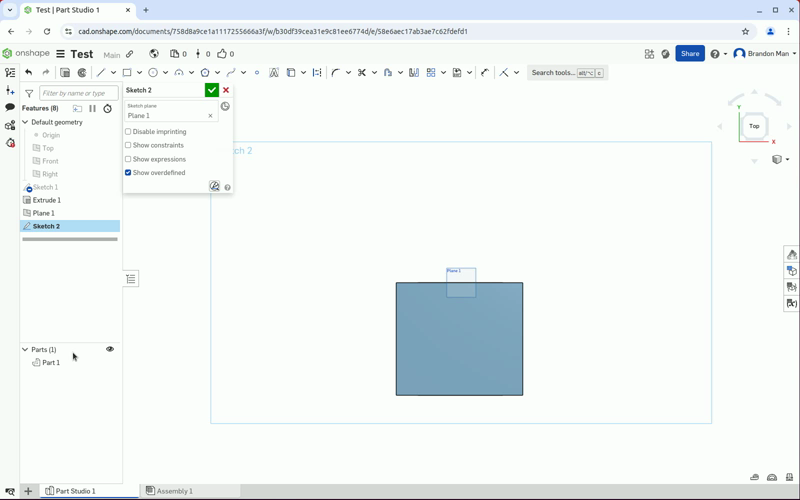
key(y)
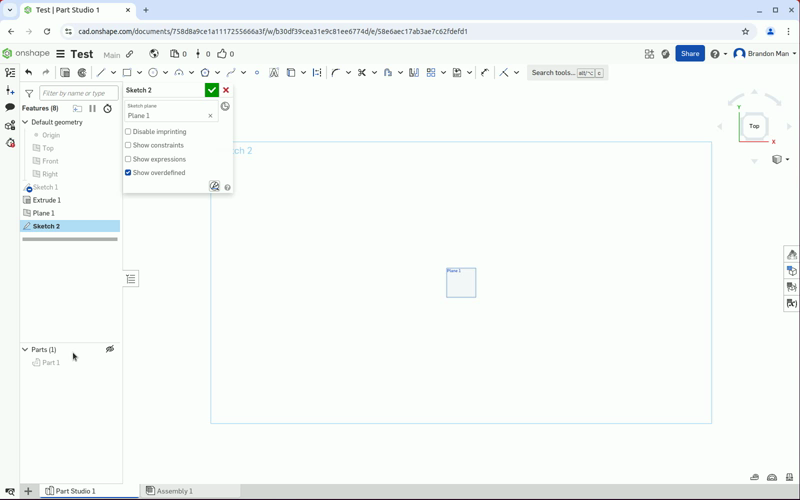
key(l)
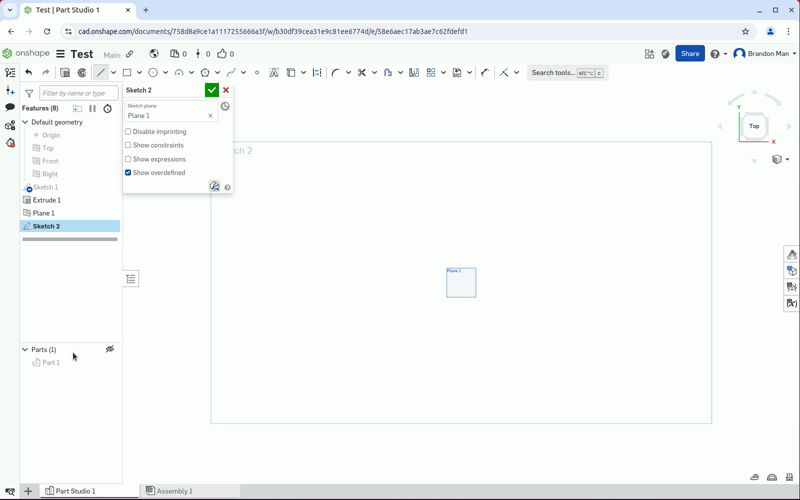
key_down(shift)
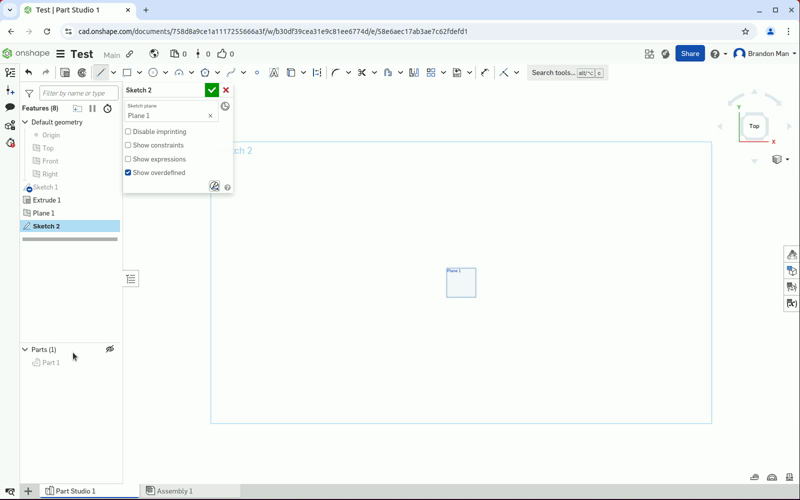
mouse_move(420, 373)
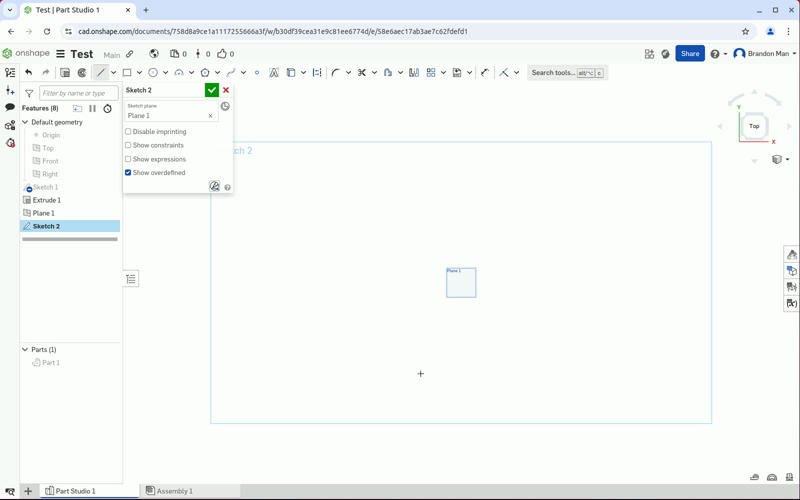
click(420, 373)
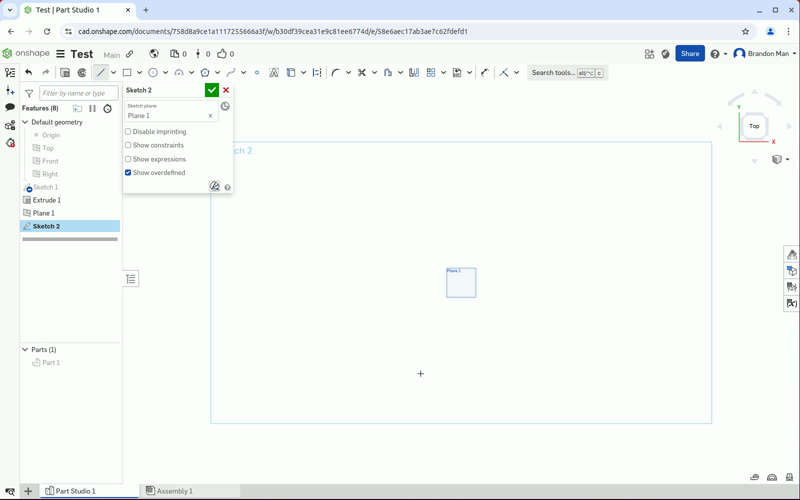
key_up(shift)
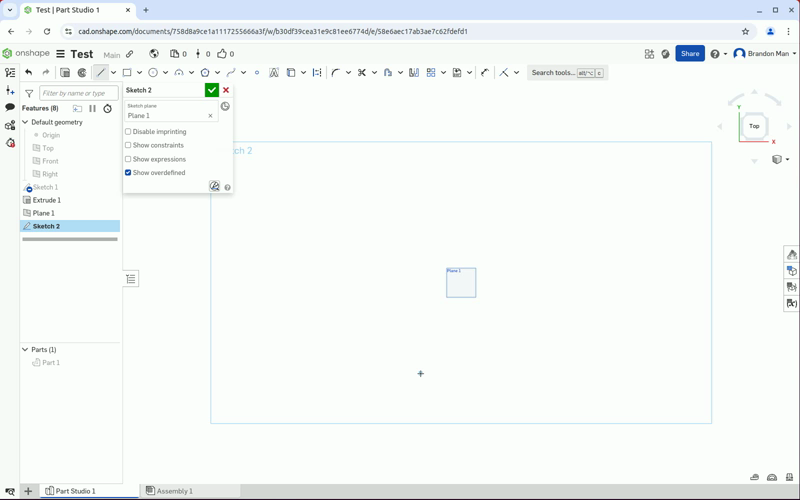
key_down(shift)
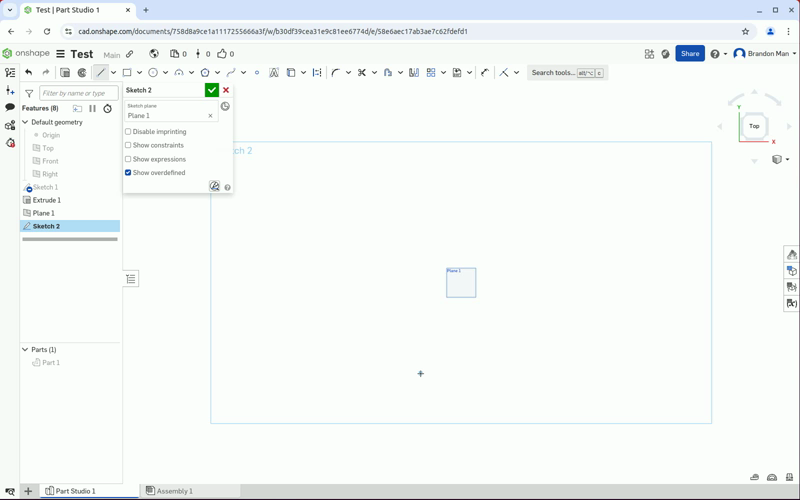
mouse_move(492, 373)
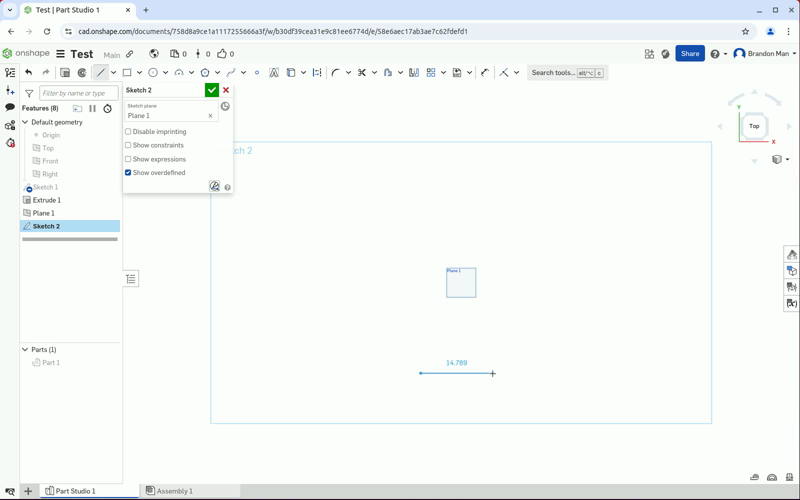
click(492, 373)
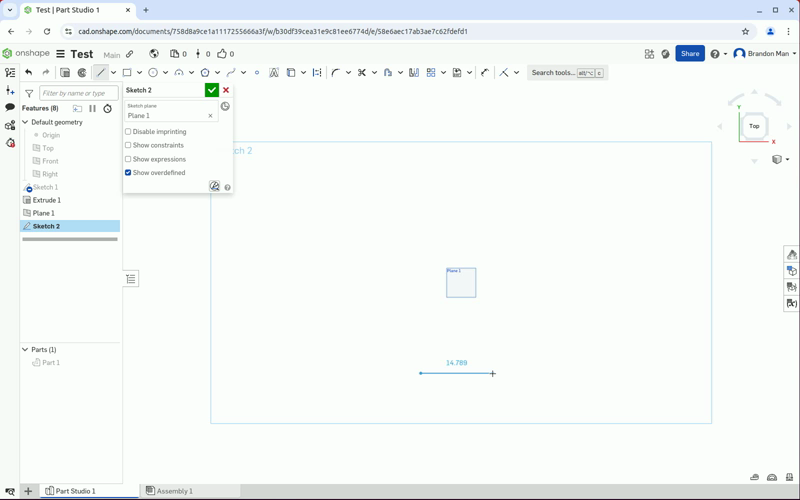
key_up(shift)
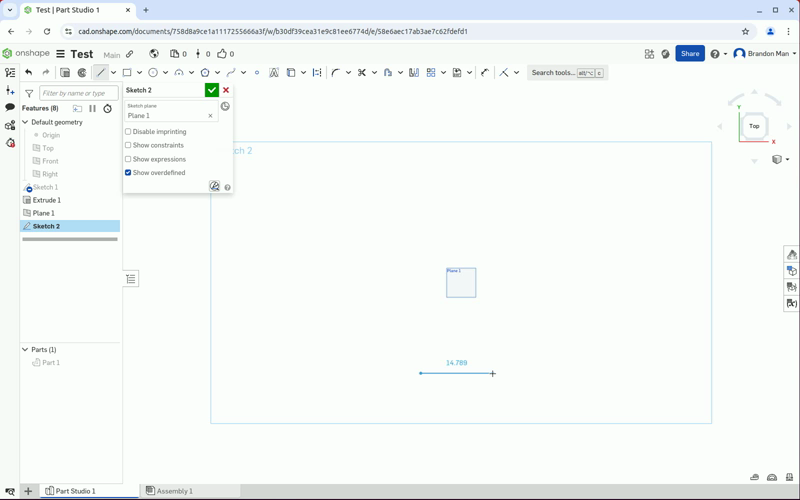
key_down(shift)
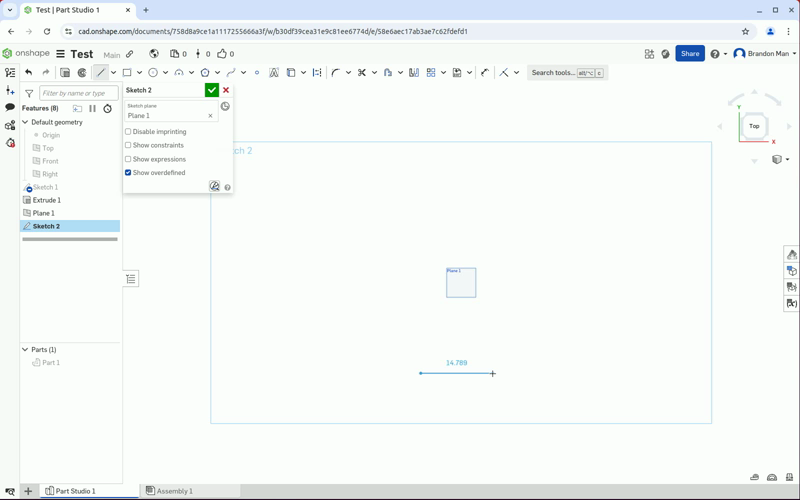
mouse_move(461, 313)
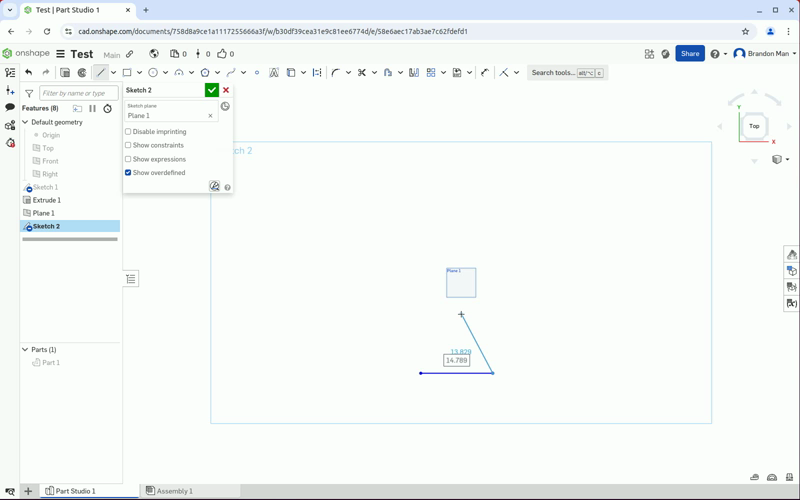
click(461, 313)
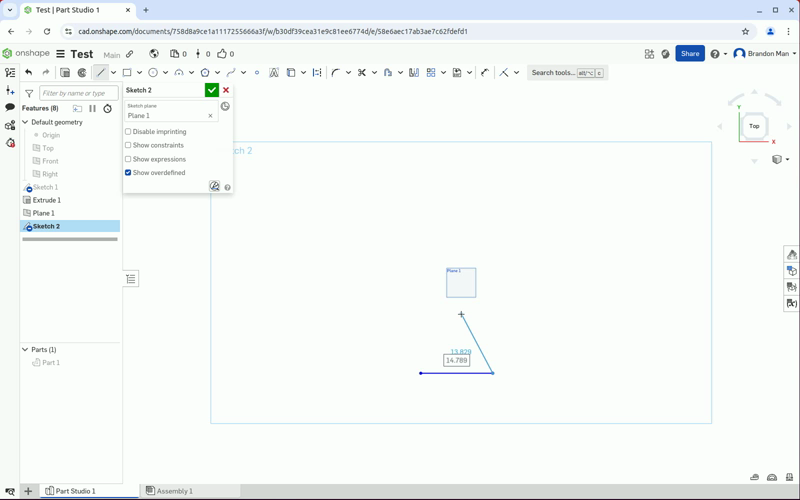
key_up(shift)
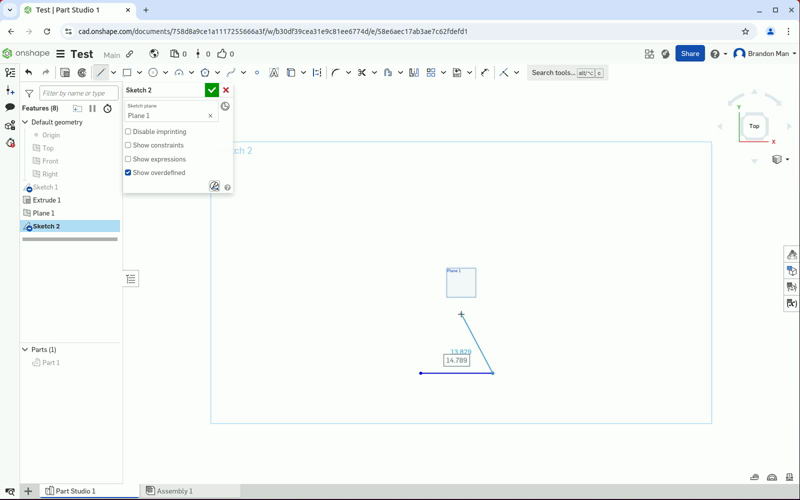
key_down(shift)
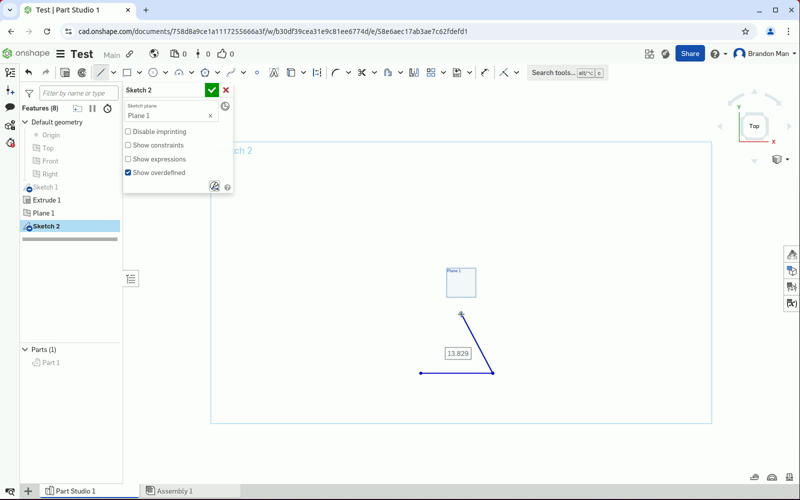
mouse_move(420, 373)
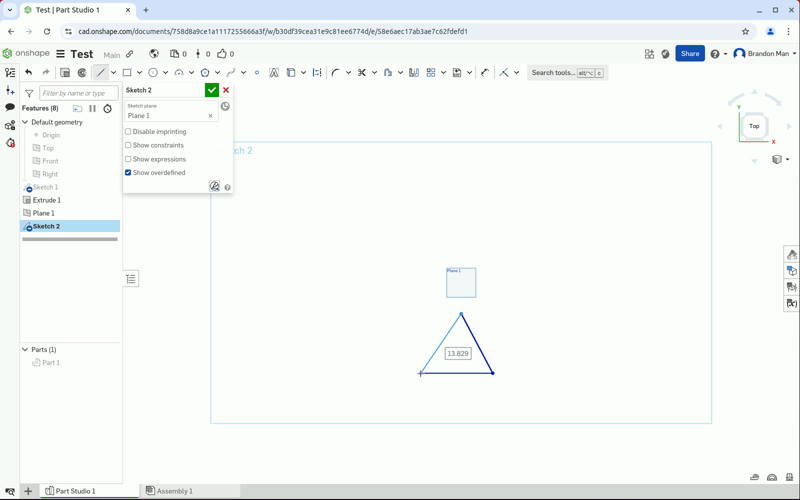
key_up(shift)
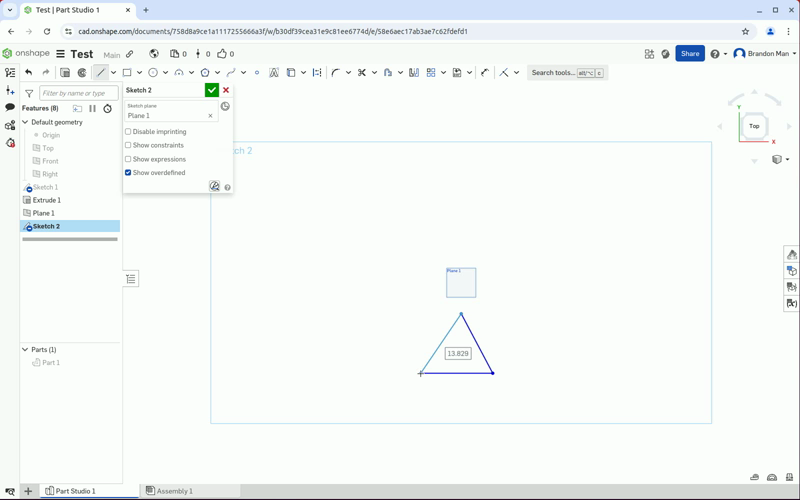
click(420, 373)
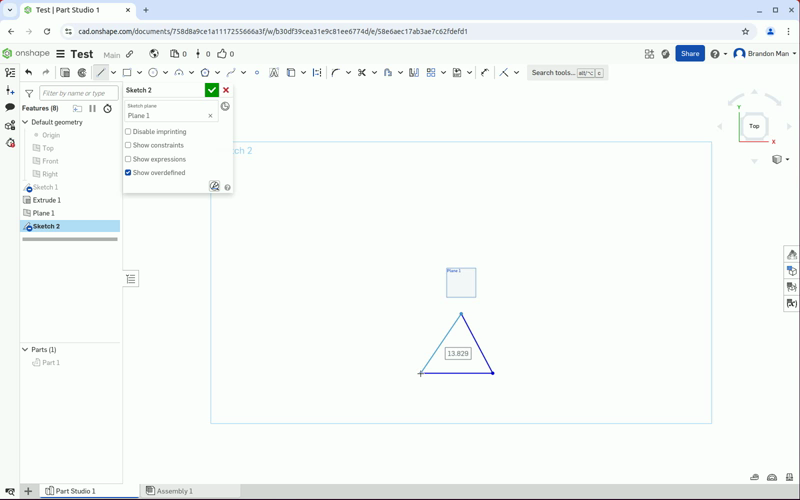
key(esc)
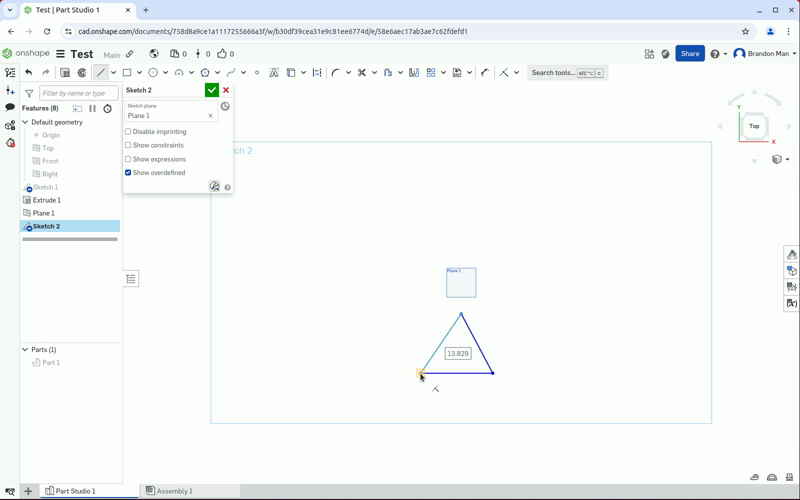
mouse_move(469, 368)
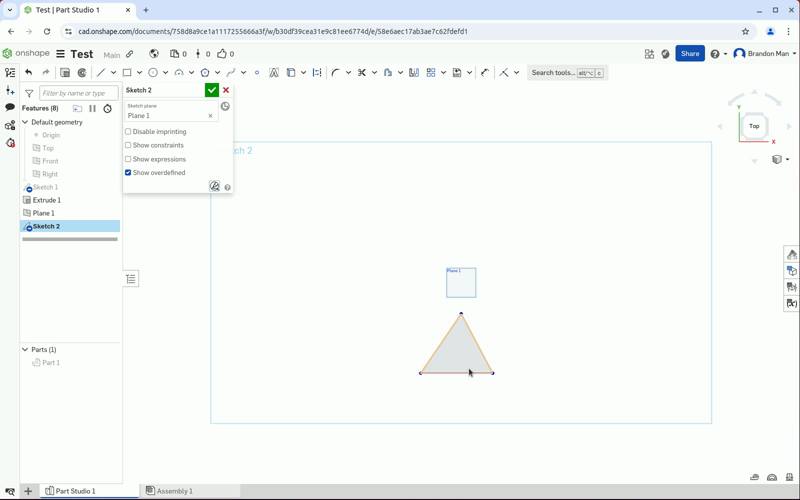
click(469, 368)
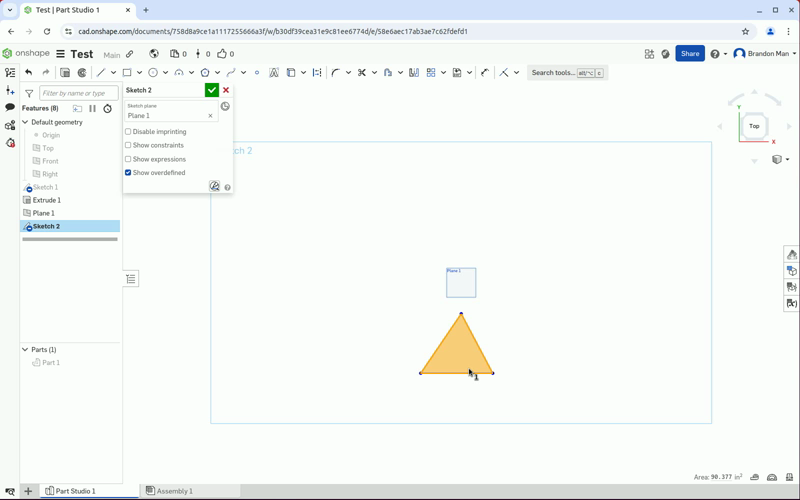
mouse_move(73, 352)
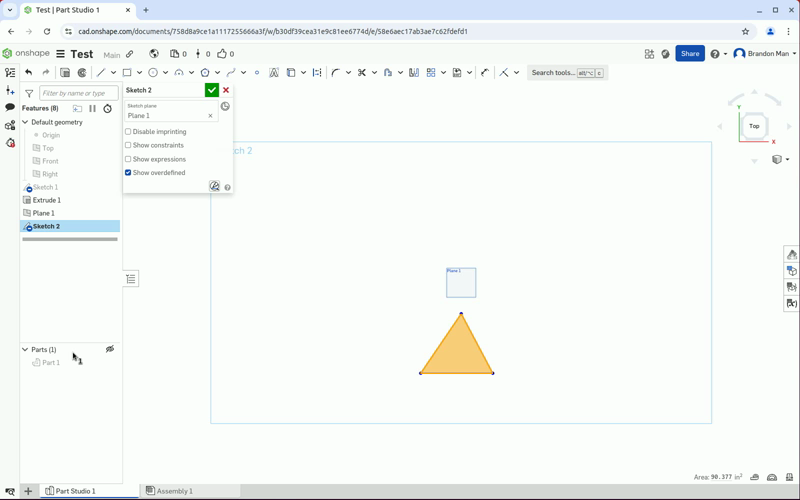
key(shift+y)
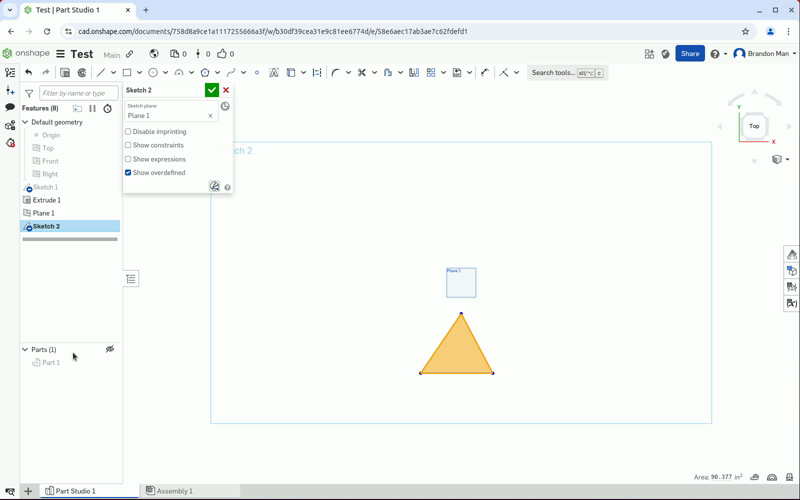
key(shift+e)
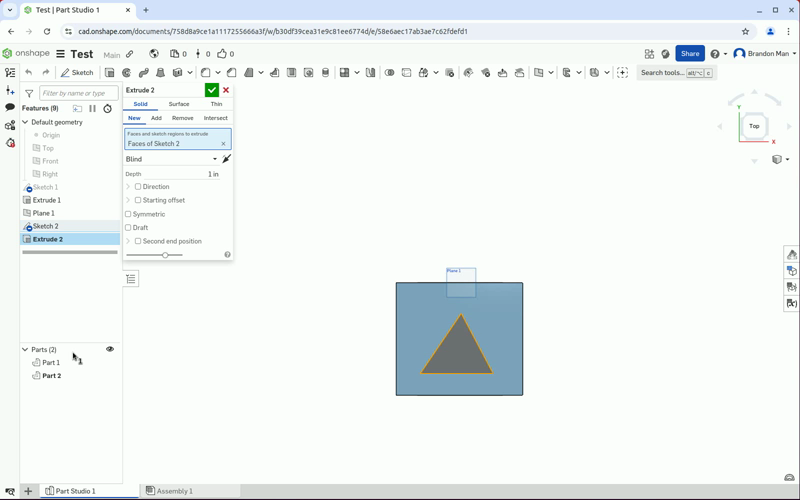
mouse_move(143, 106)
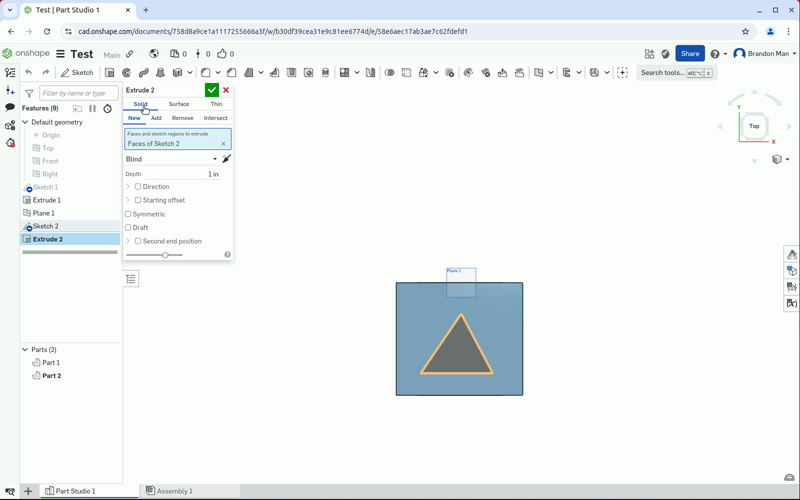
click(143, 106)
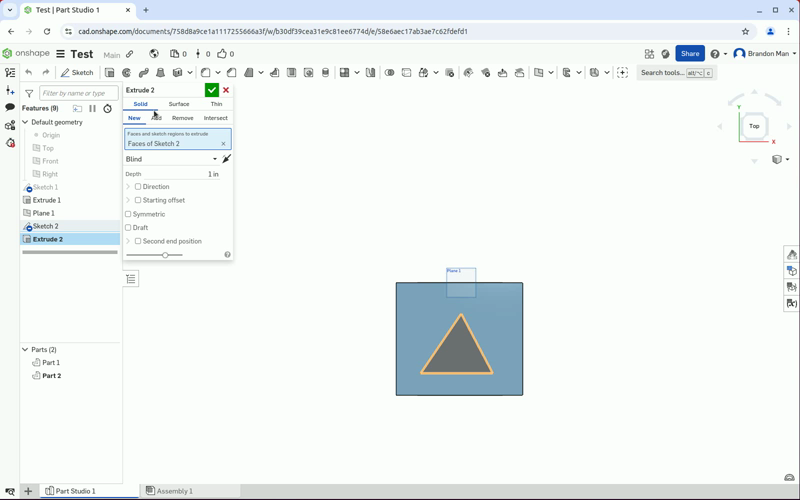
mouse_move(186, 120)
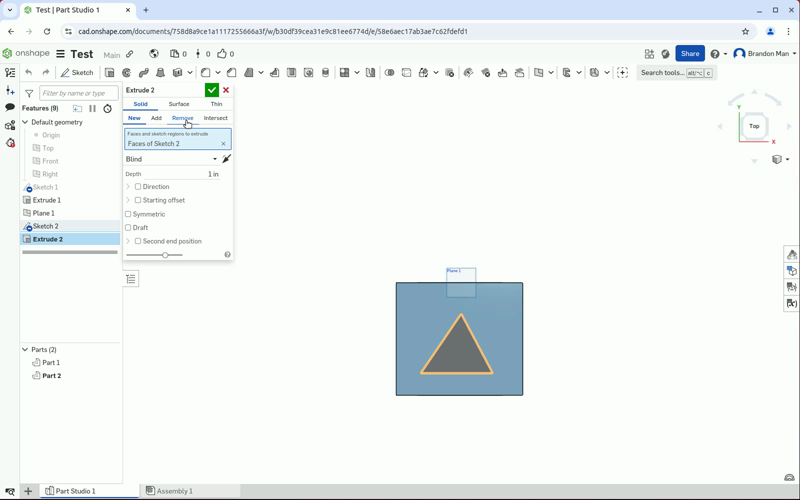
click(186, 120)
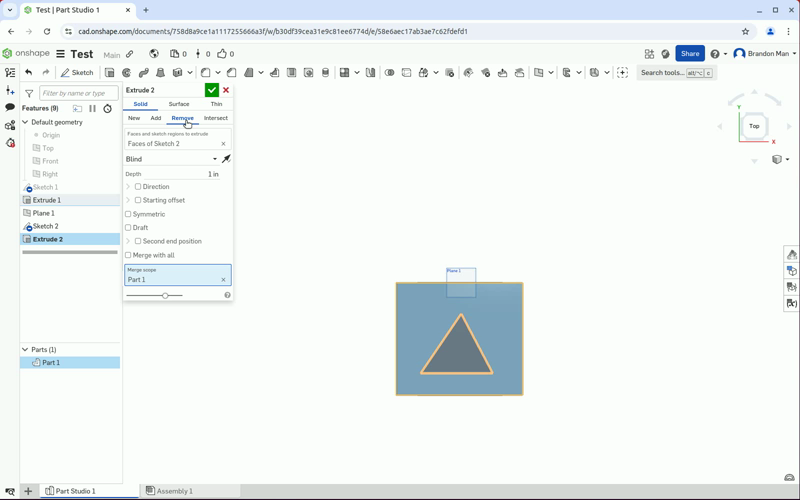
key(tab, 4)
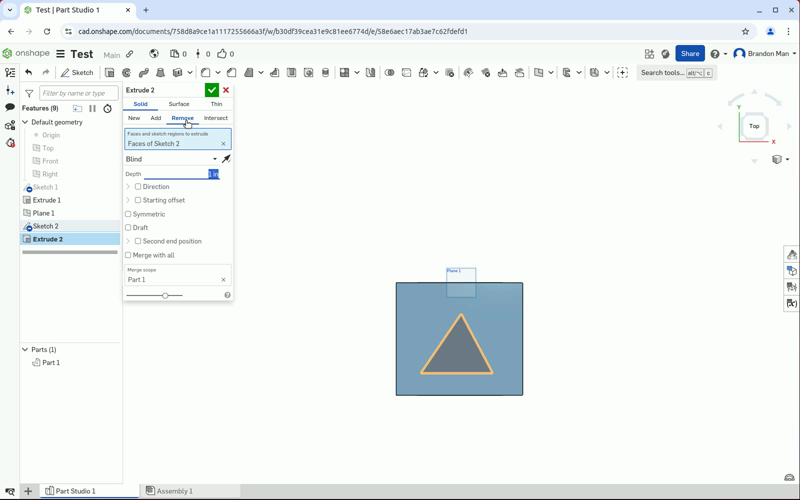
text(4.574)
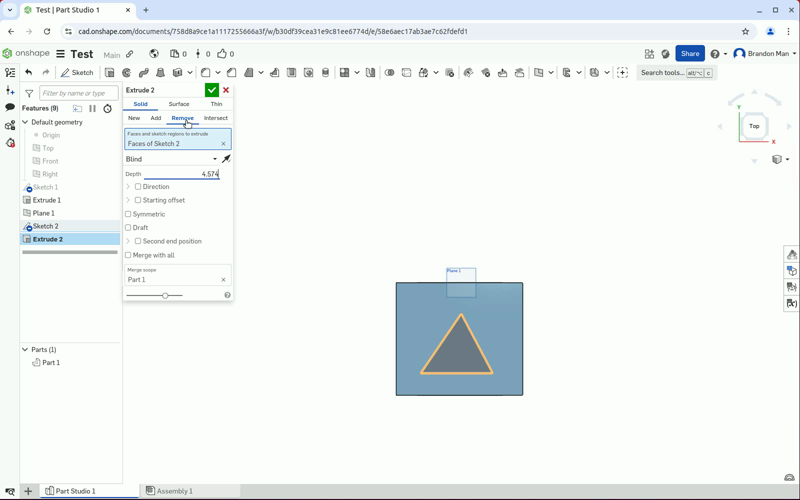
key(tab, 6)
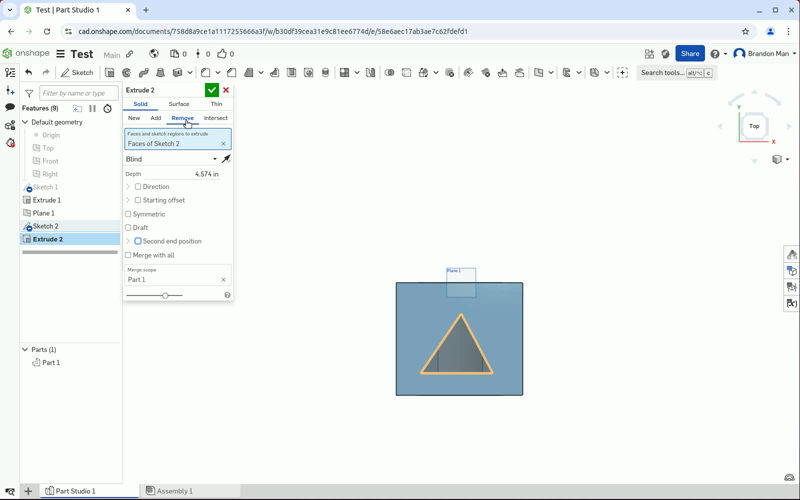
key(space)
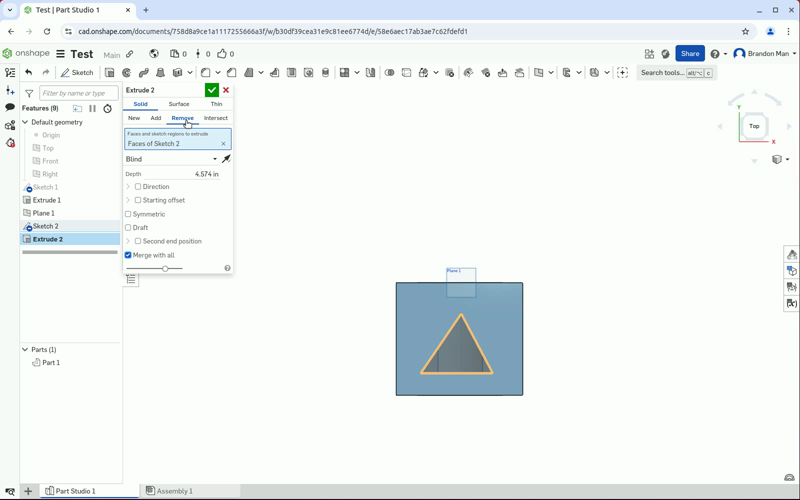
key(enter)
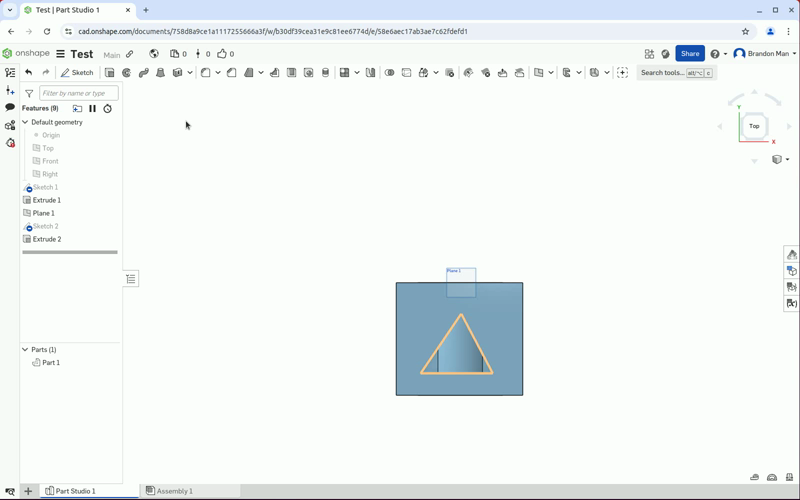
key(shift+h)
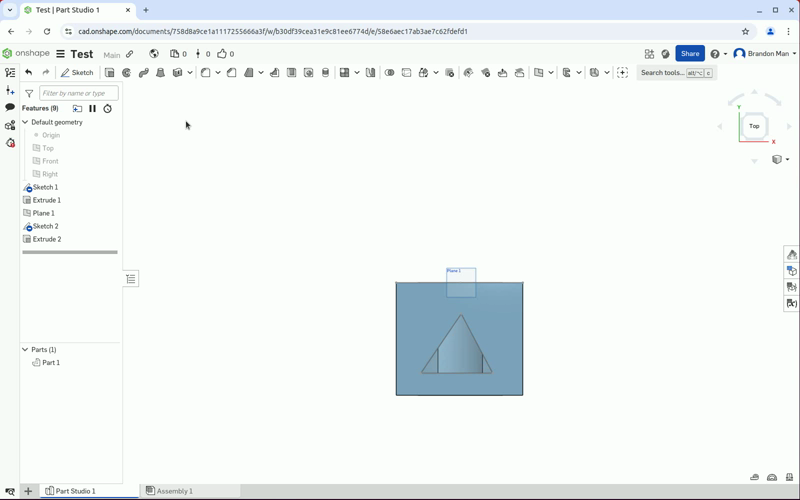
key(shift+h)
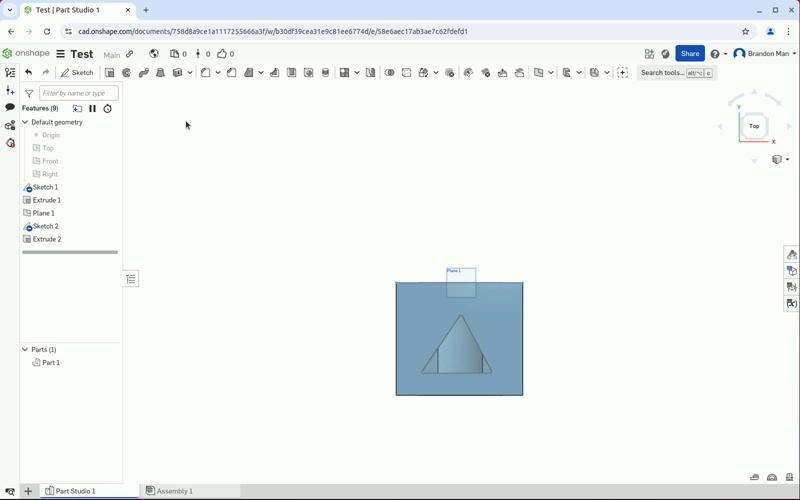
key(shift+7)
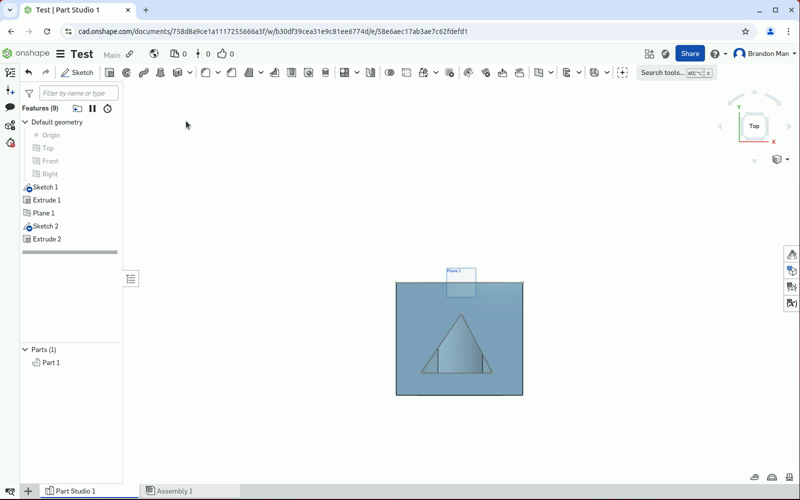
key(up, 3)
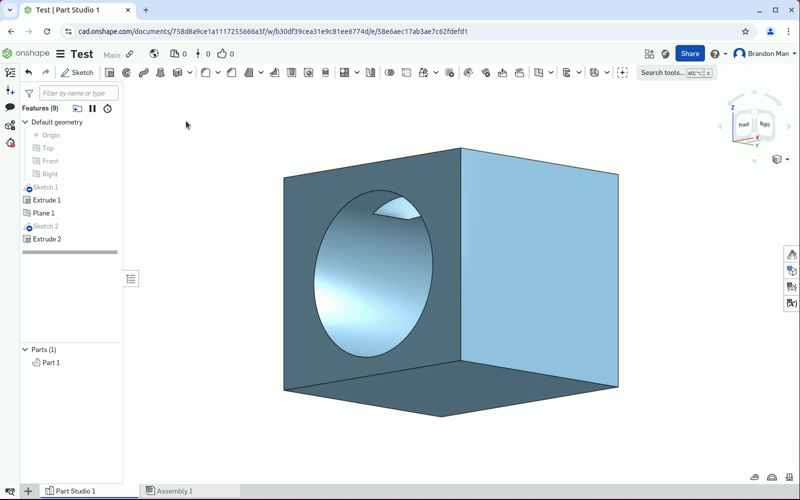
key(left, 3)
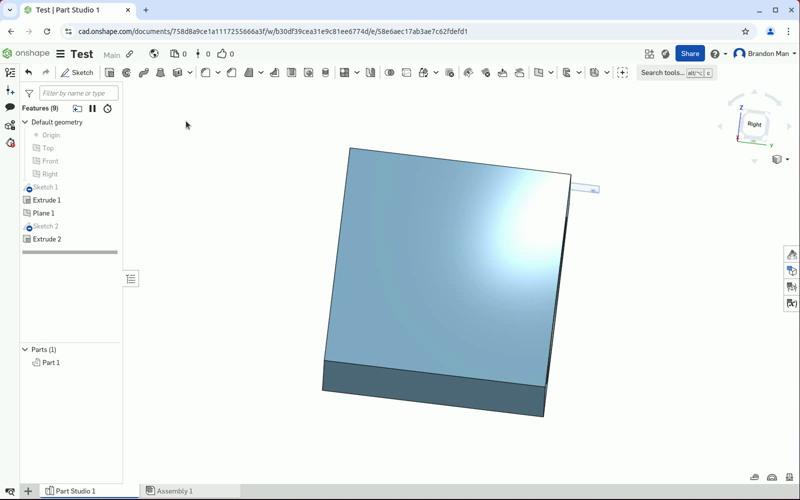
key(right, 3)
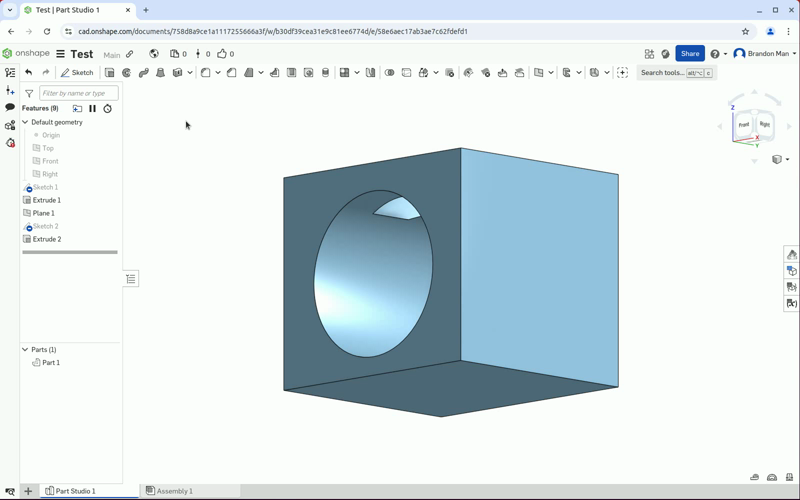
key(down, 3)
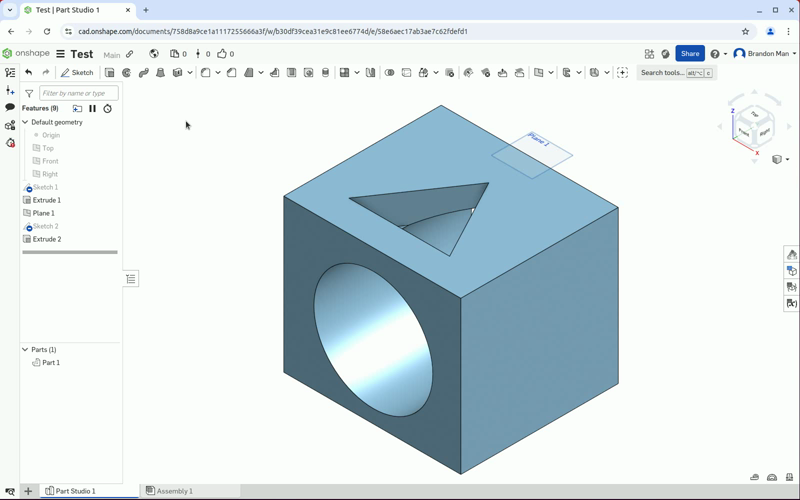
mouse_move(73, 189)
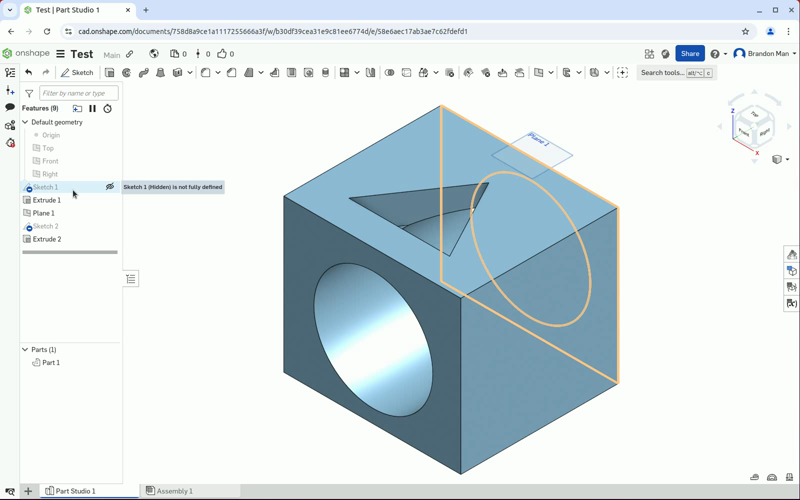
click(73, 189)